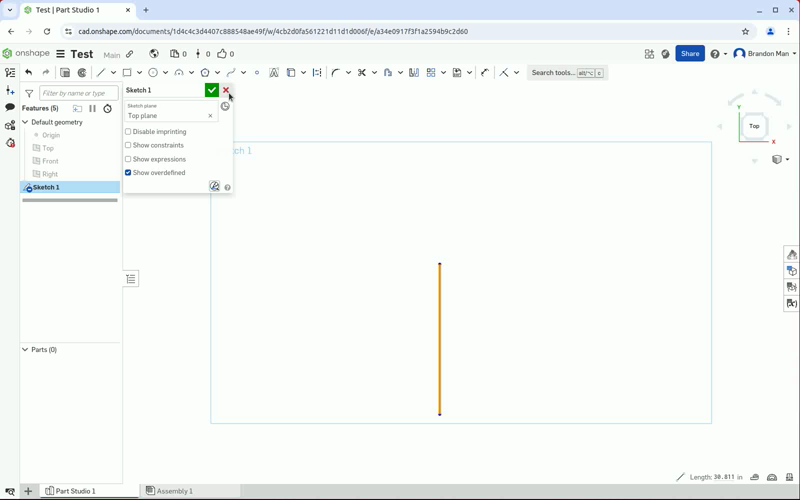
key(shift+h)
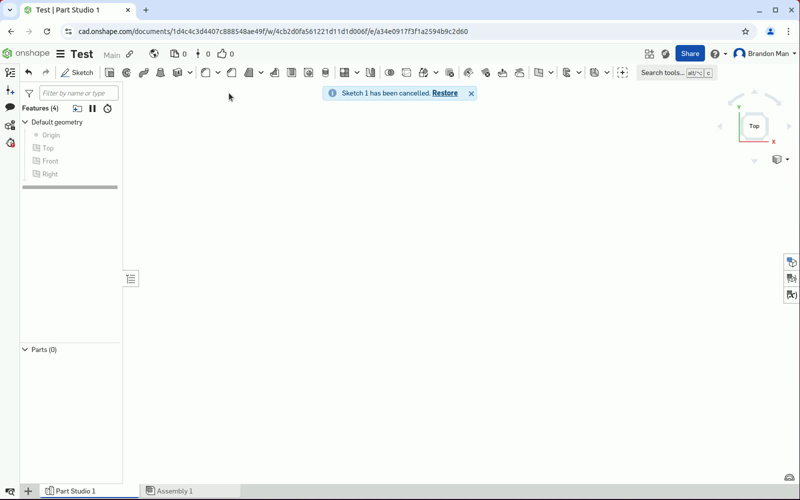
mouse_move(73, 352)
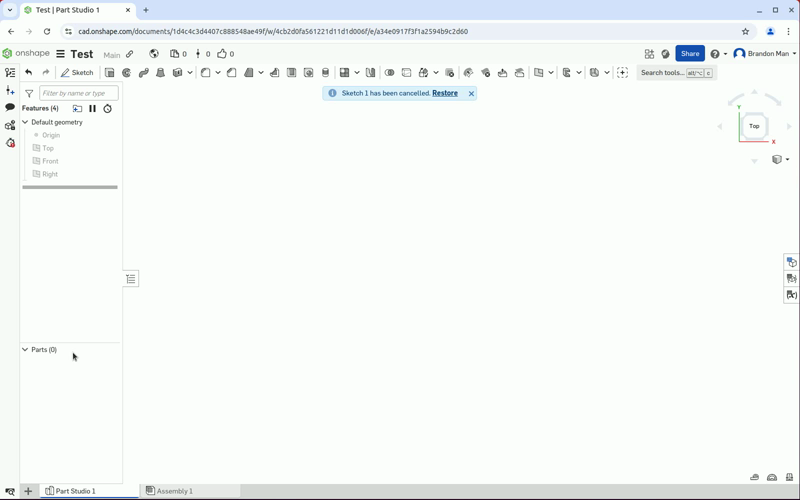
key(y)
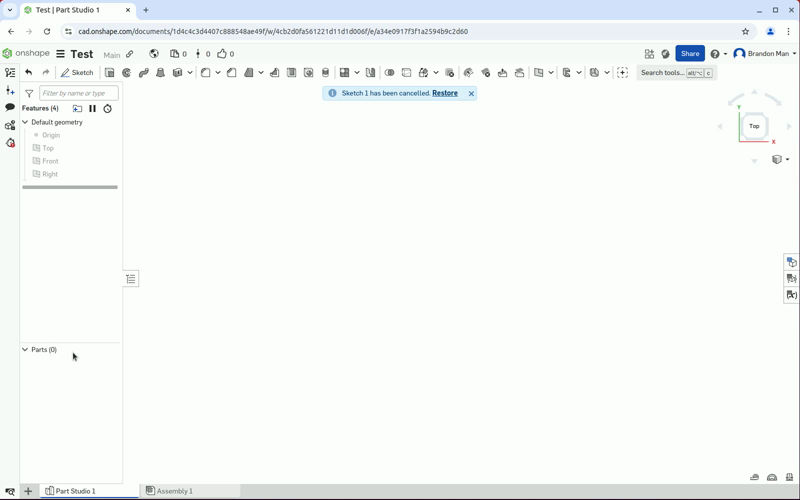
key(shift+p)
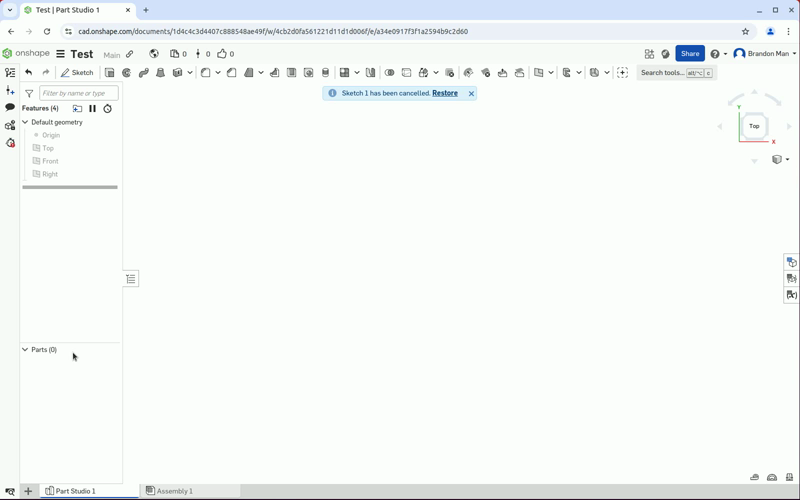
key(space)
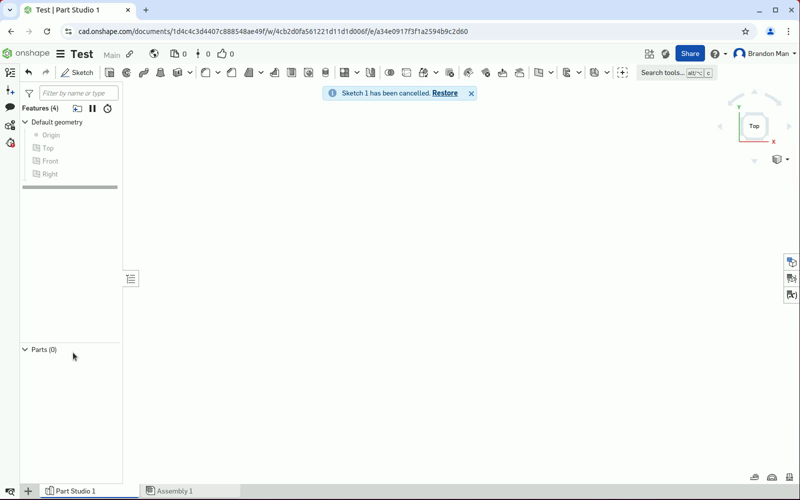
key_down(shift)
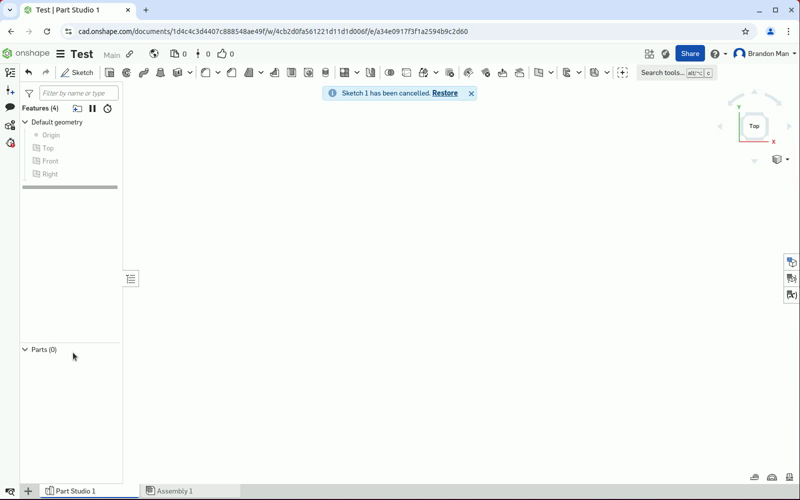
key(up)
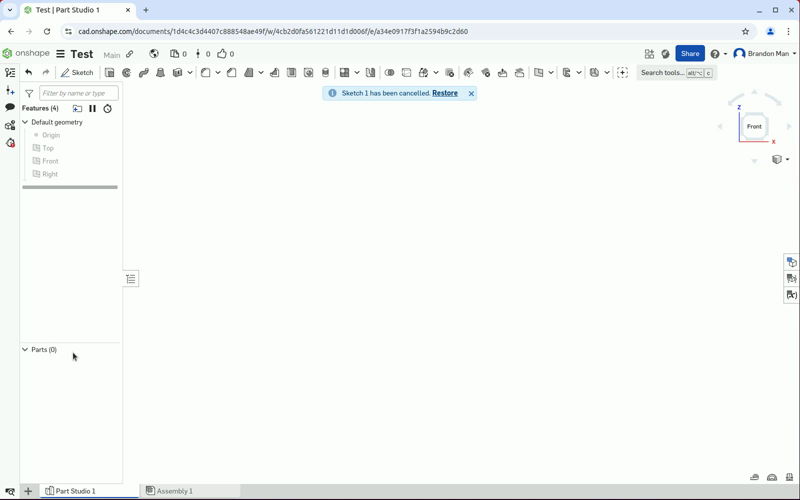
key_up(shift)
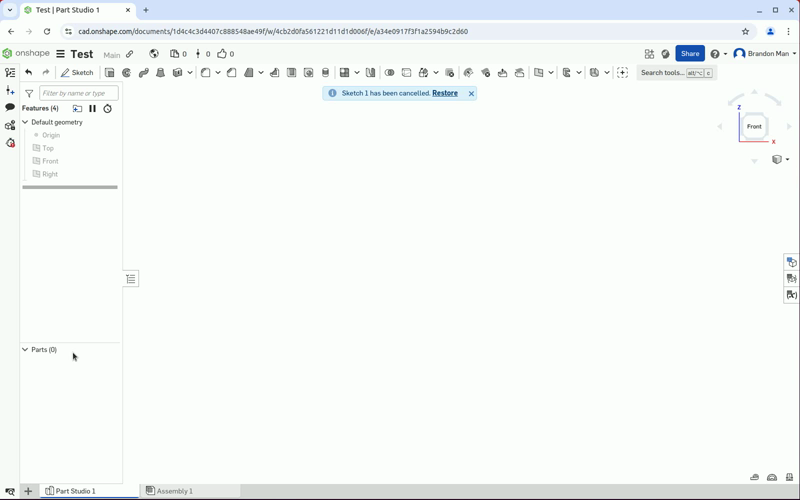
mouse_move(73, 352)
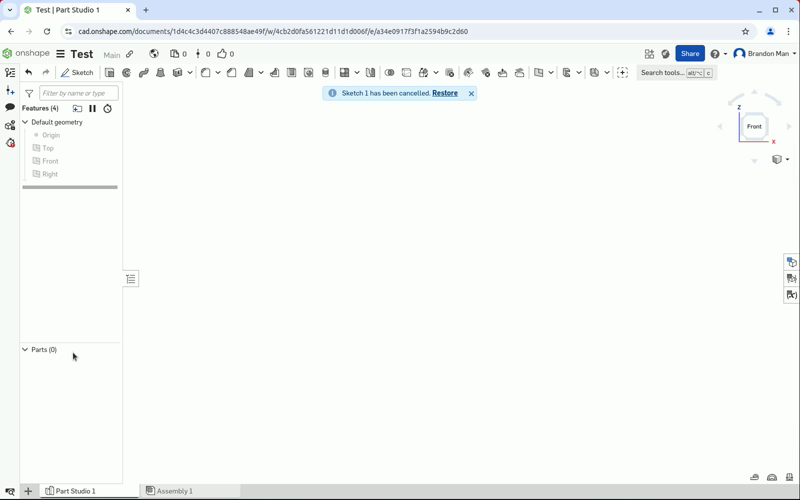
key(shift+y)
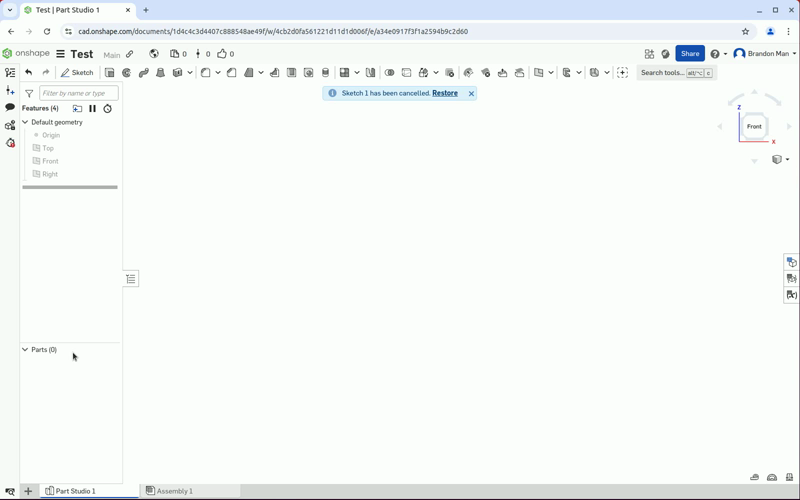
key(shift+s)
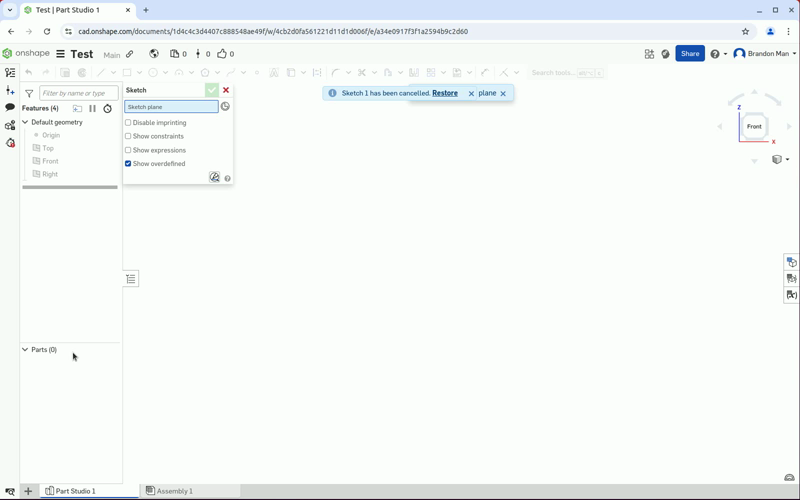
mouse_move(73, 163)
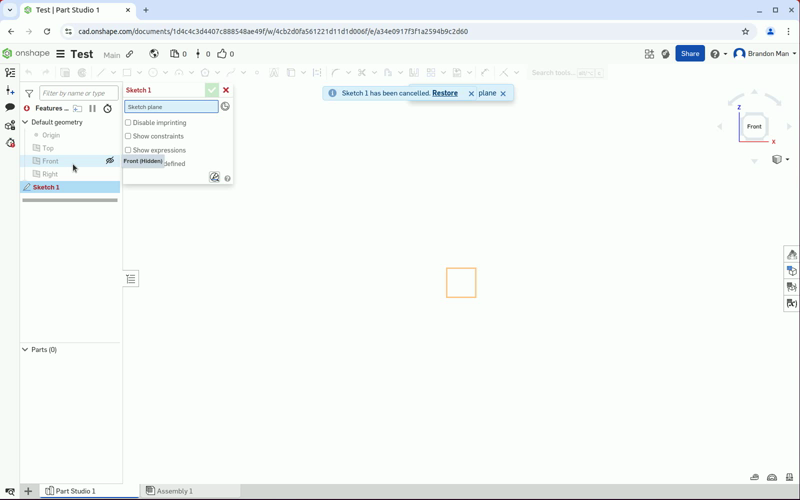
click(73, 163)
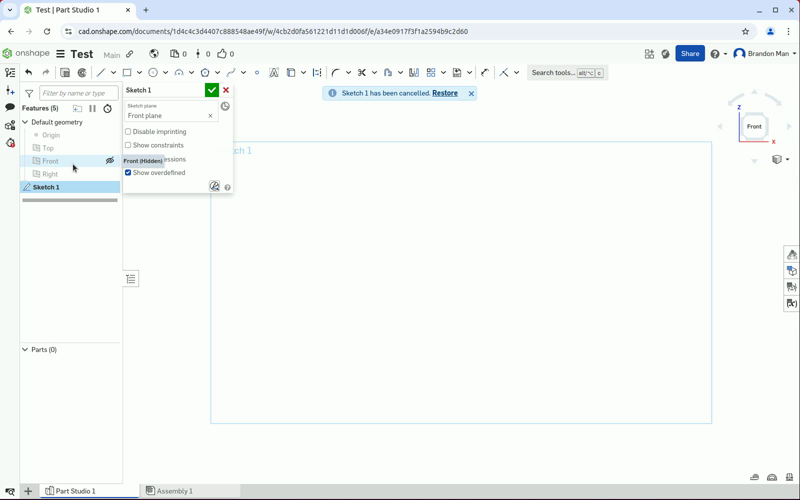
mouse_move(73, 352)
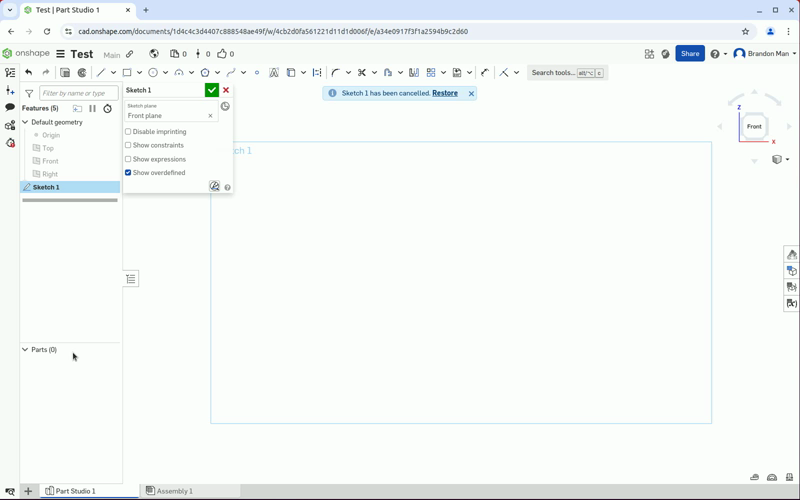
key(y)
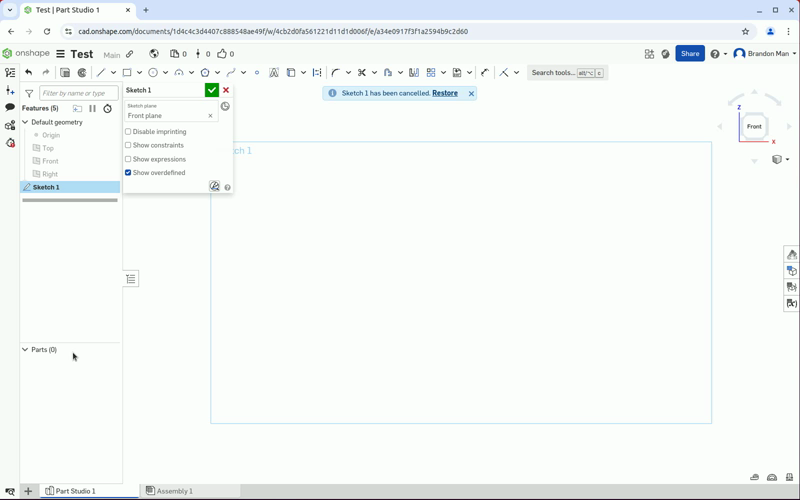
key(l)
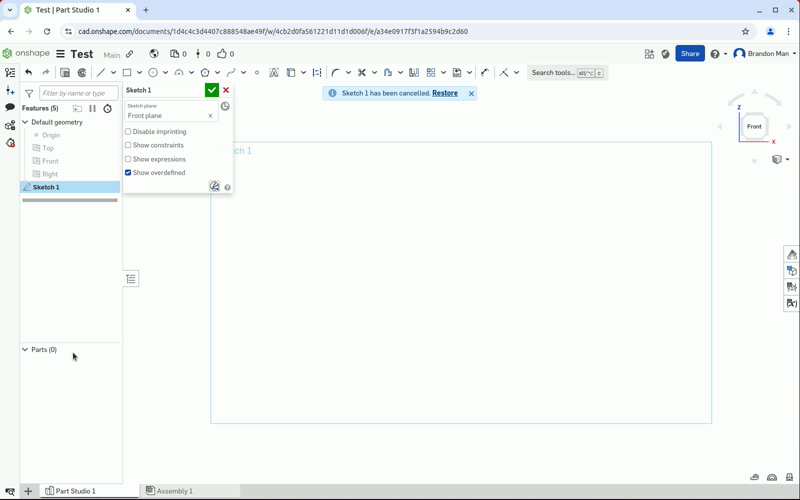
key_down(shift)
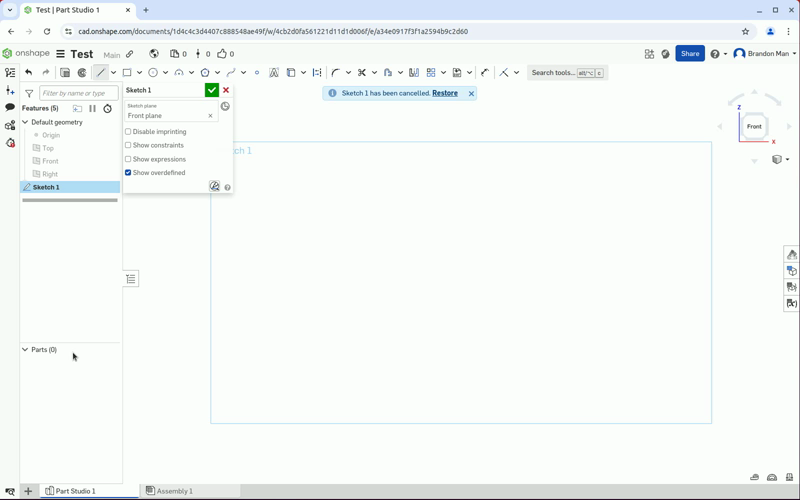
mouse_move(348, 390)
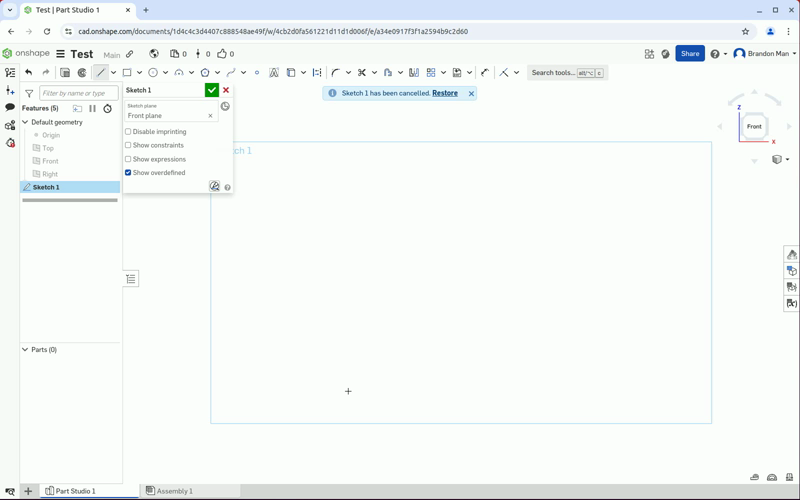
click(348, 390)
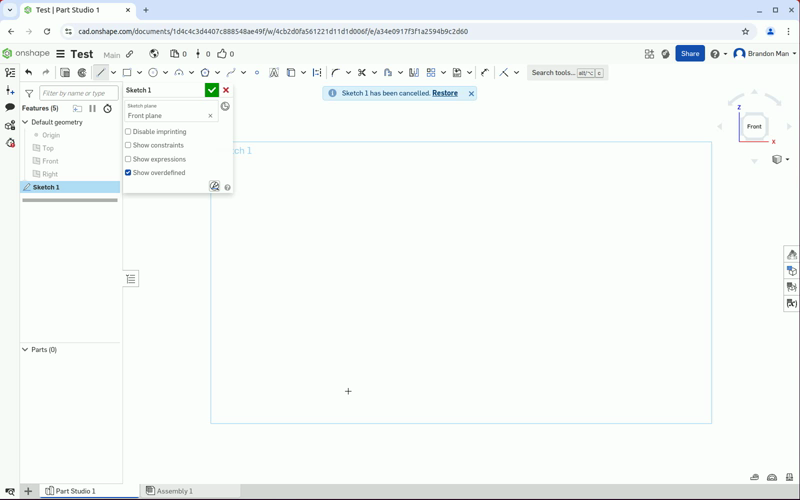
key_up(shift)
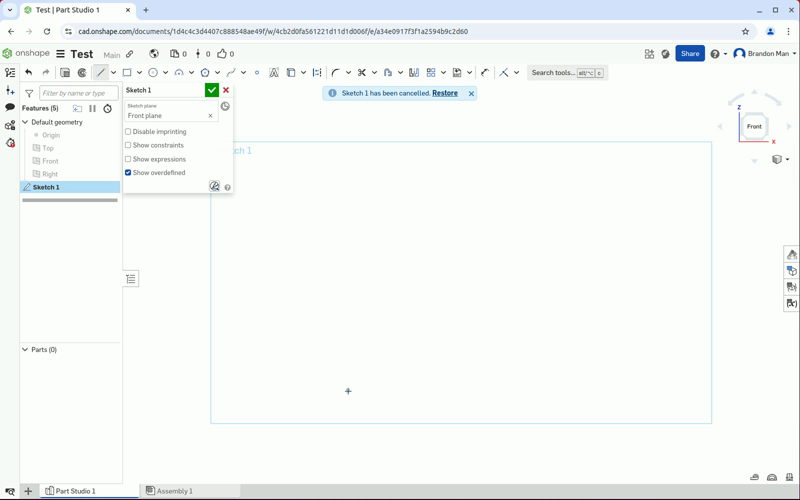
key_down(shift)
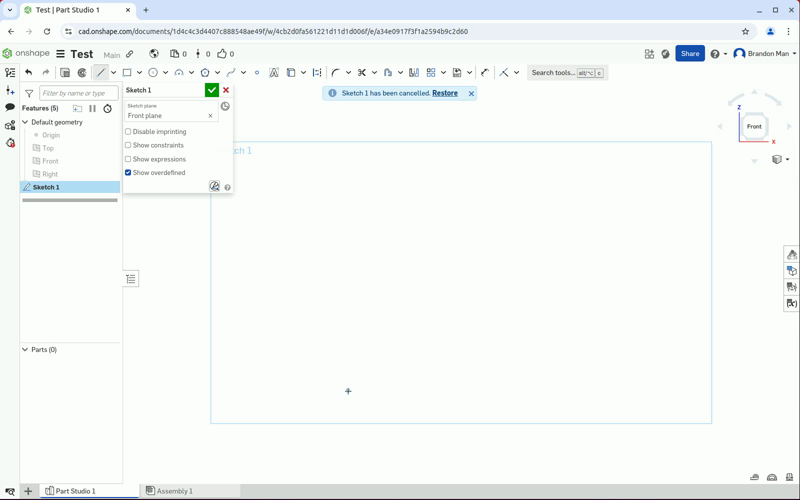
mouse_move(572, 390)
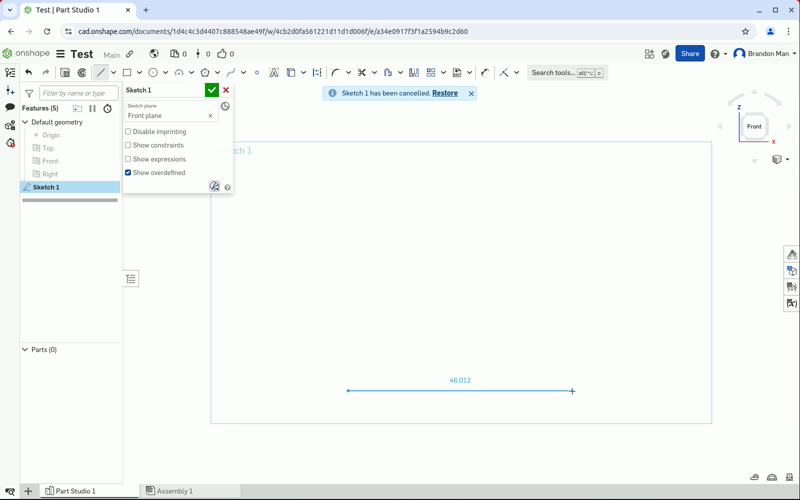
click(572, 390)
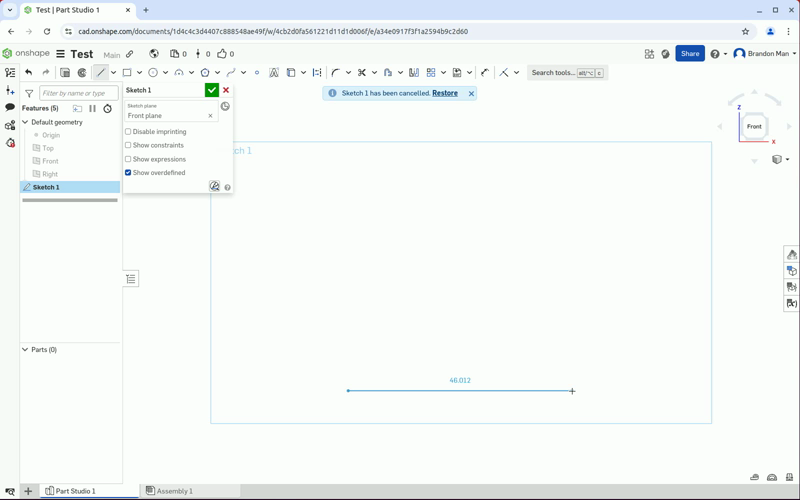
key_up(shift)
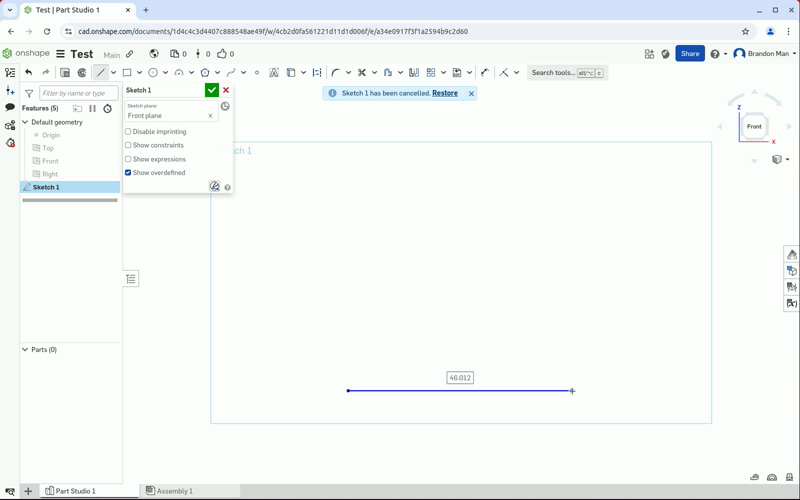
key_down(shift)
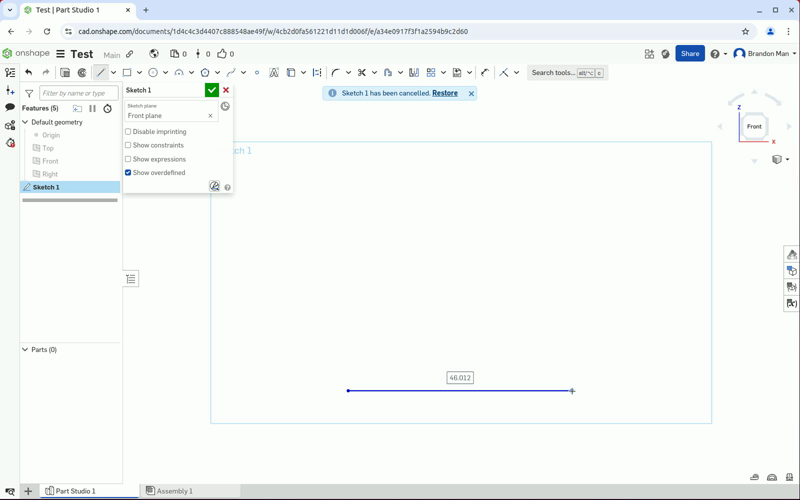
mouse_move(572, 176)
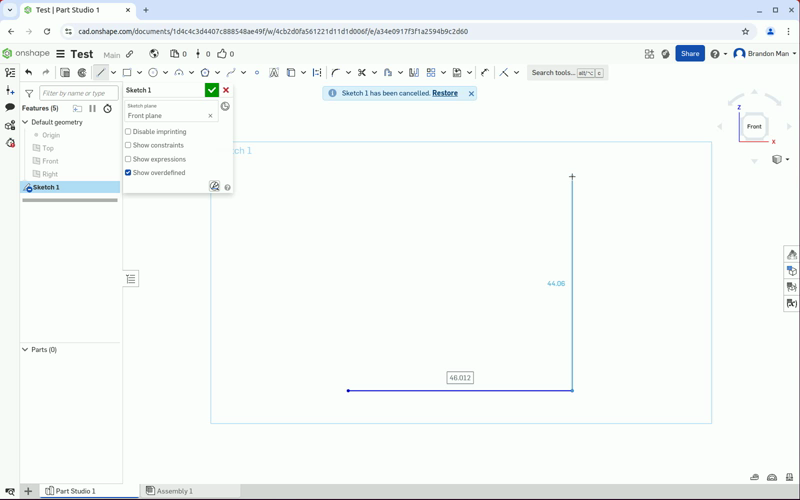
click(572, 176)
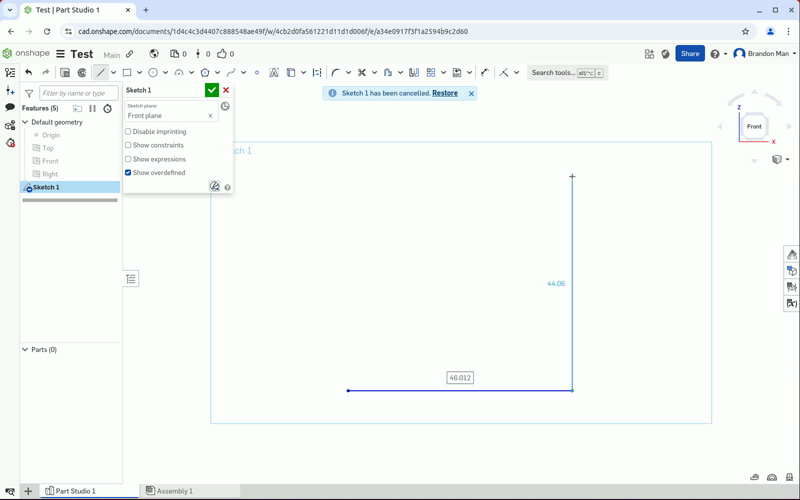
key_up(shift)
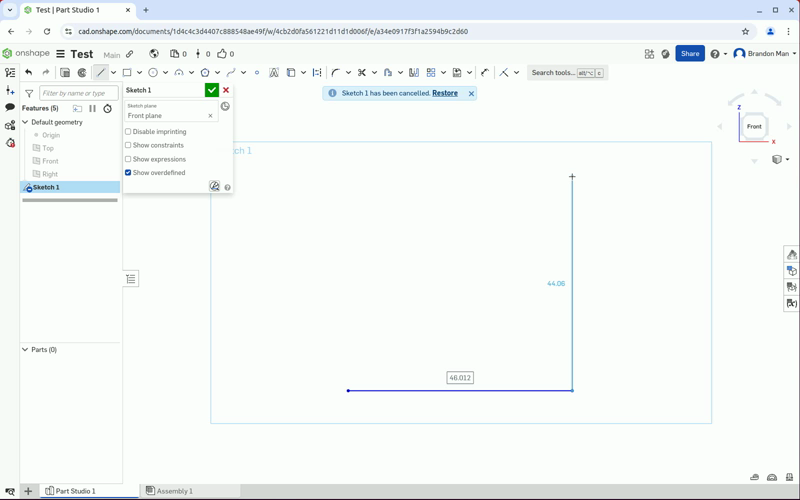
key_down(shift)
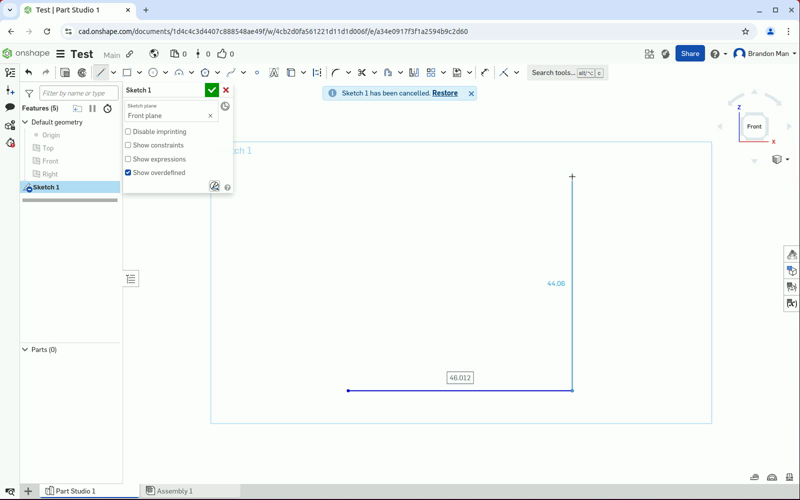
mouse_move(348, 176)
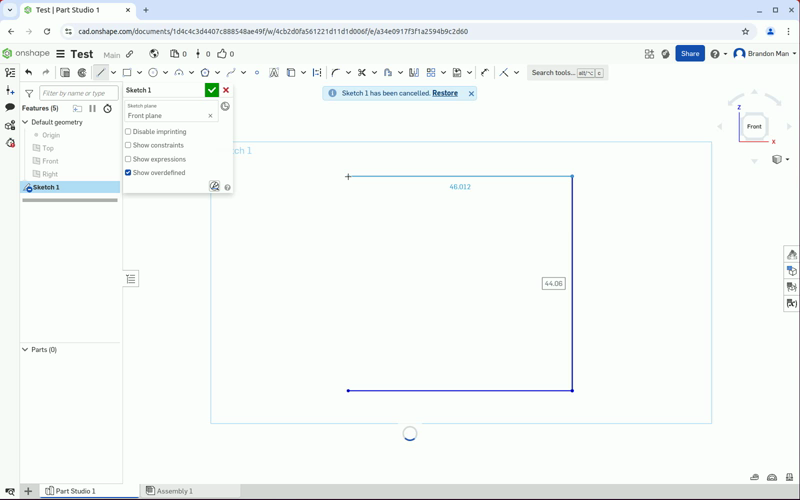
click(348, 176)
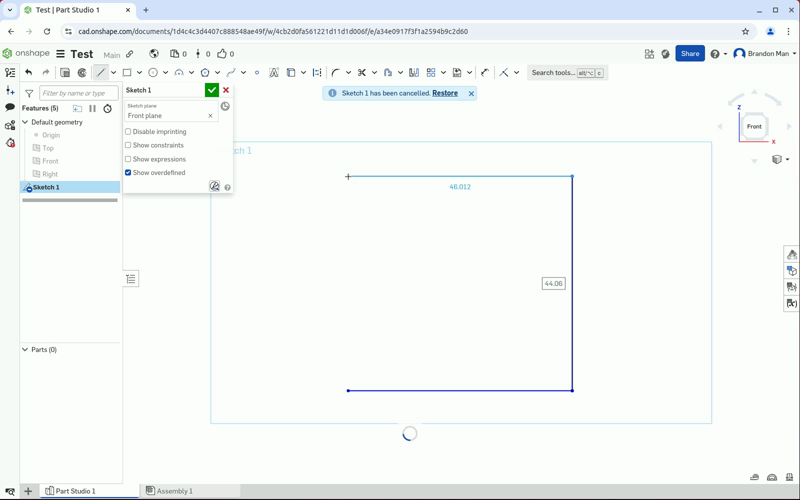
key_up(shift)
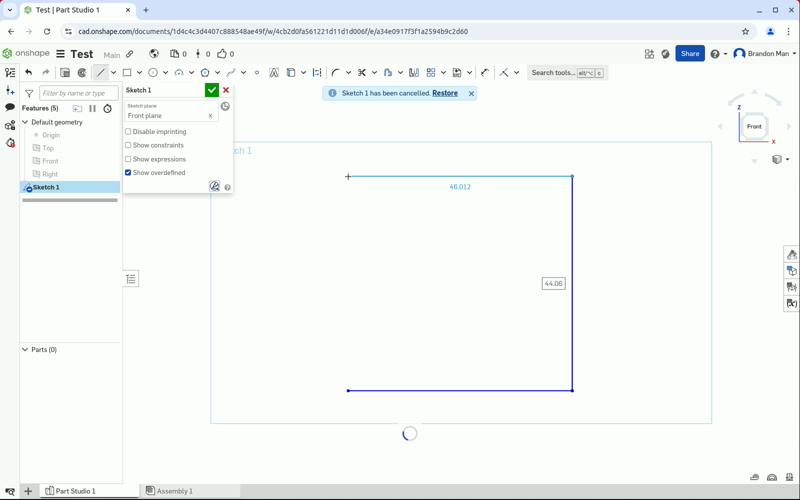
key_down(shift)
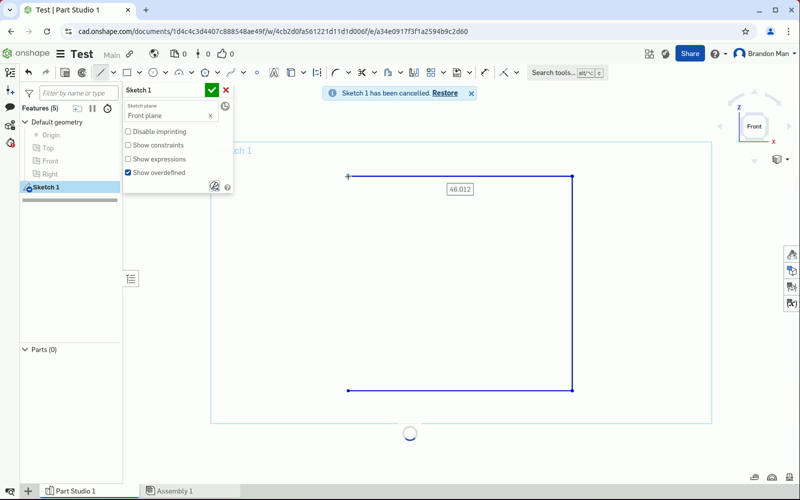
mouse_move(348, 390)
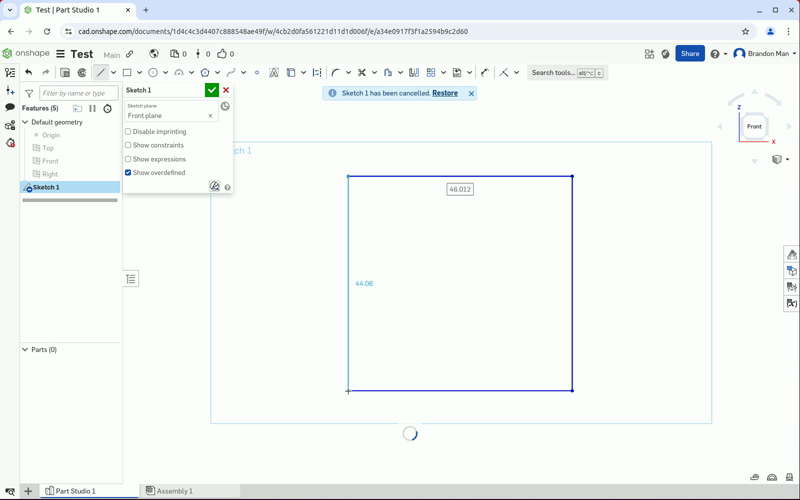
key_up(shift)
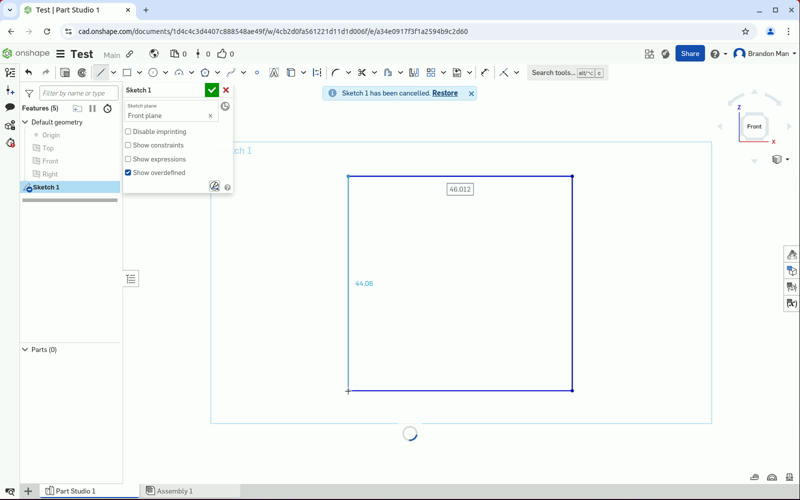
click(348, 390)
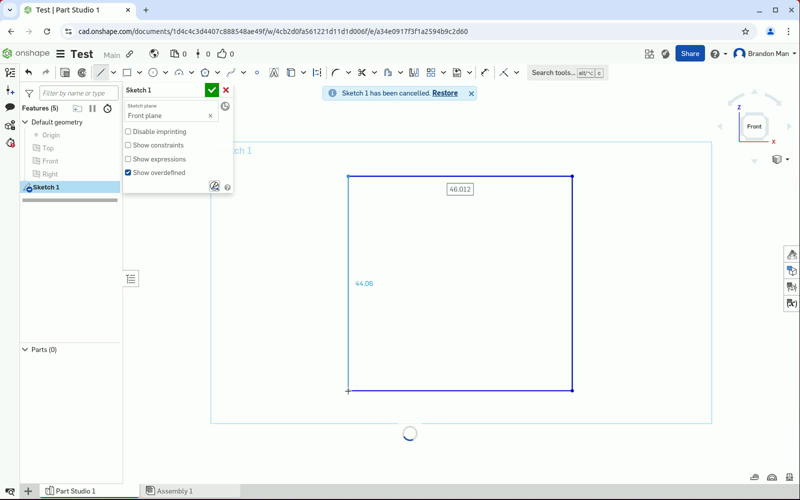
key(esc)
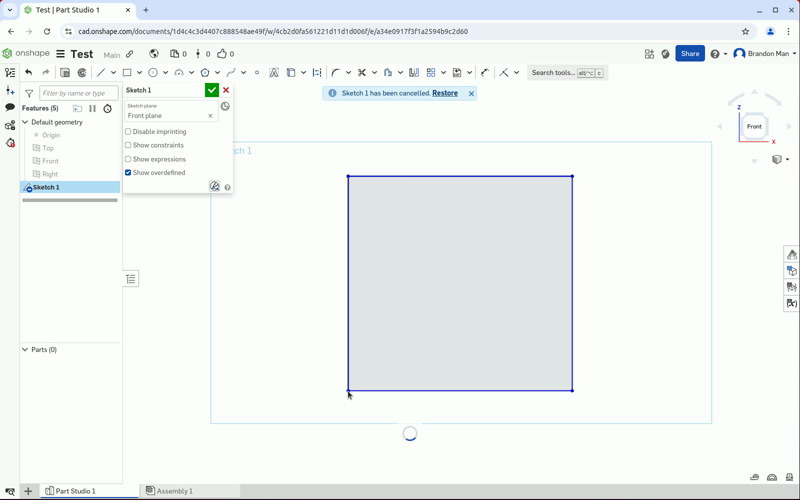
mouse_move(476, 352)
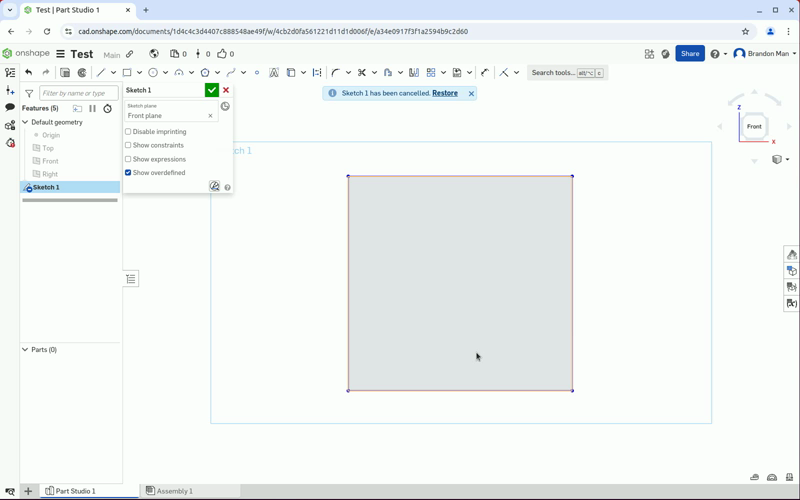
click(476, 352)
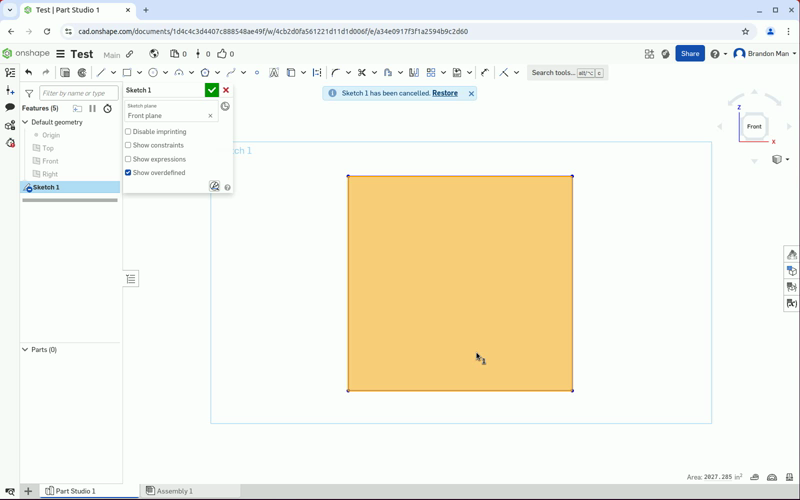
mouse_move(73, 352)
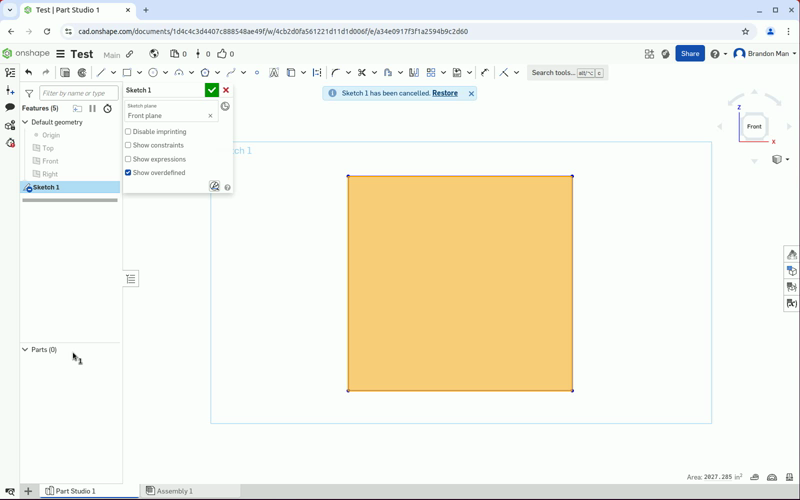
key(shift+y)
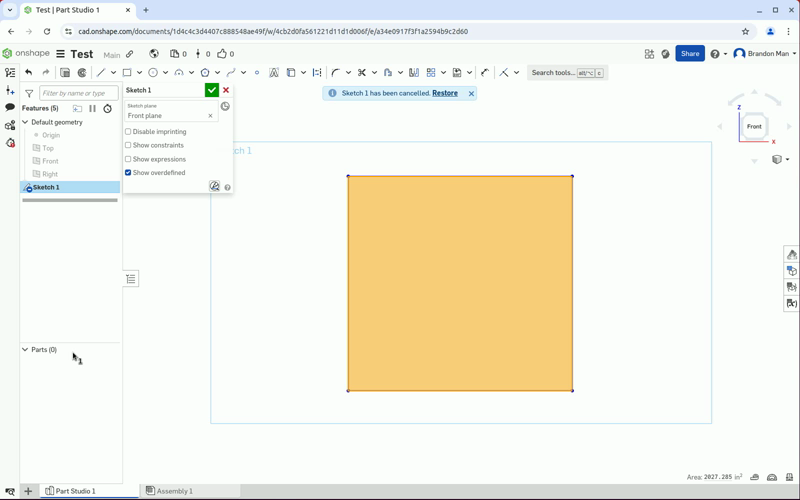
key(shift+e)
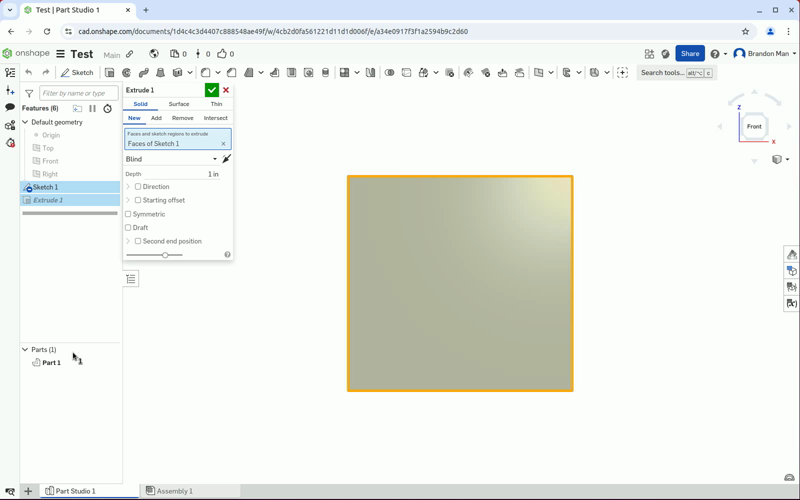
mouse_move(143, 106)
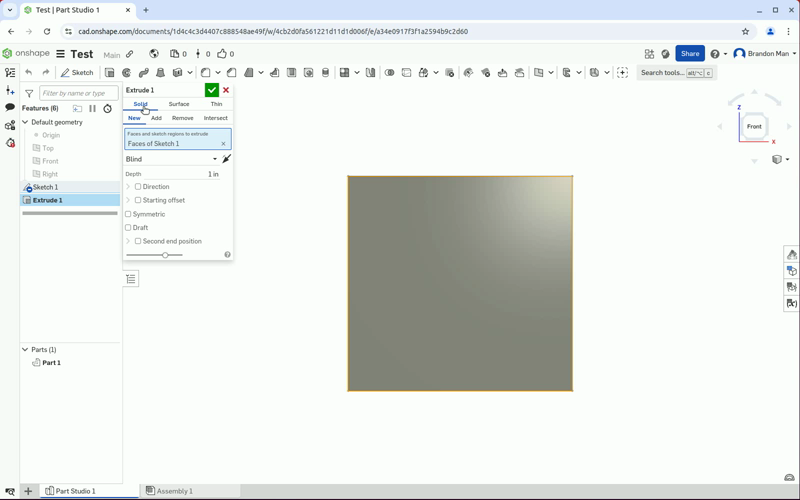
click(143, 106)
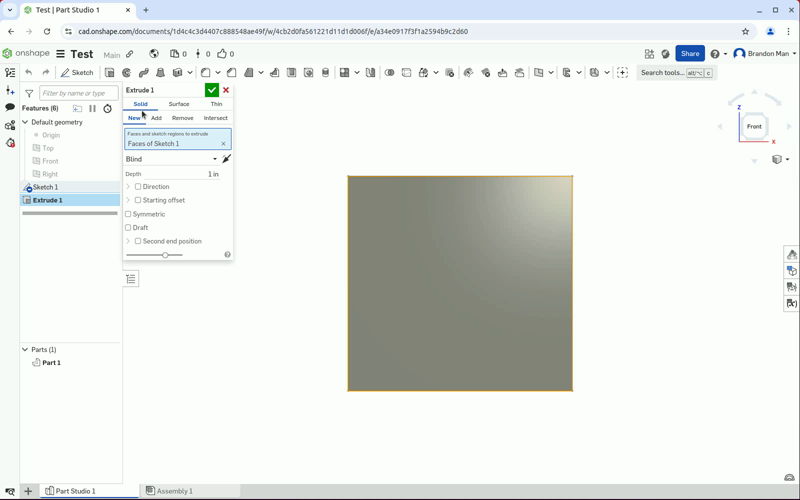
mouse_move(137, 120)
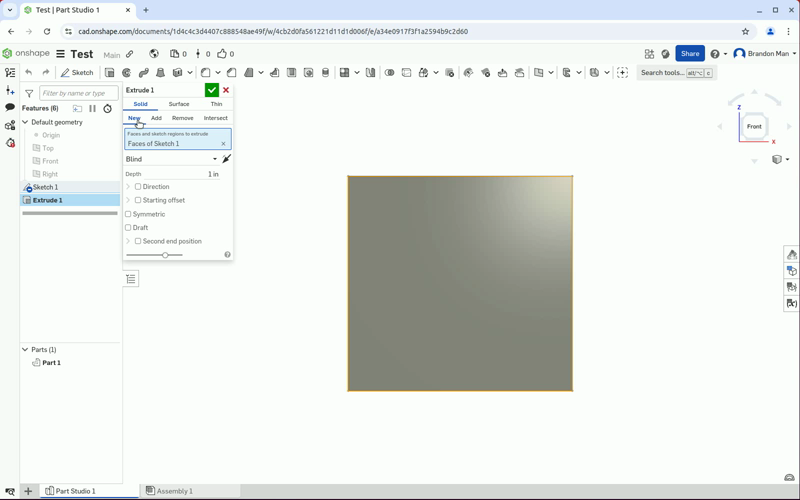
click(137, 120)
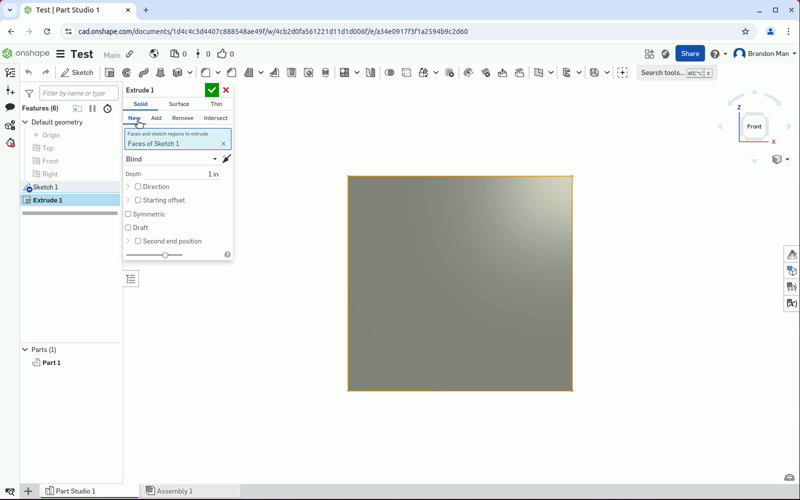
key(tab, 4)
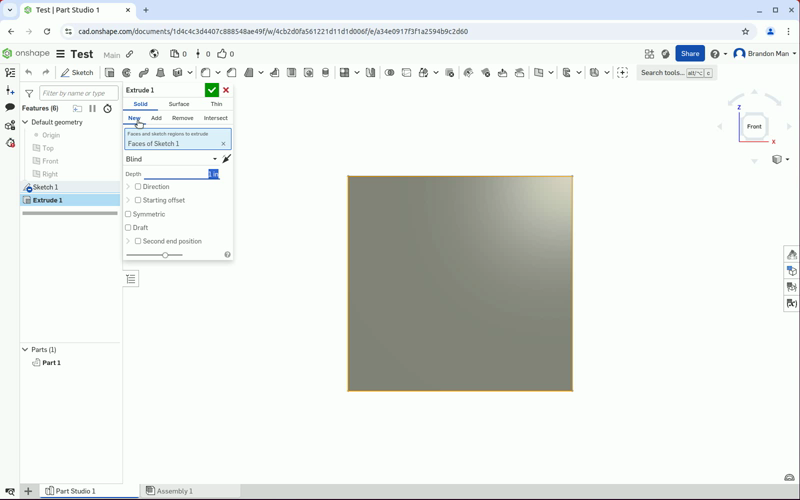
text(1.926)
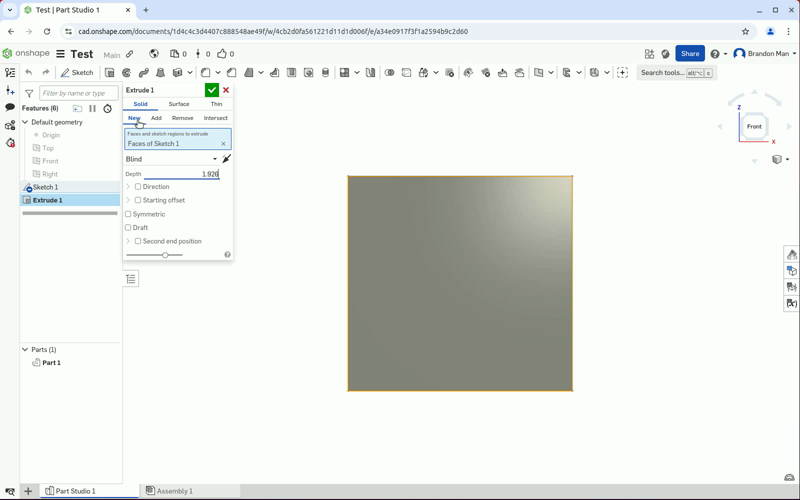
key(enter)
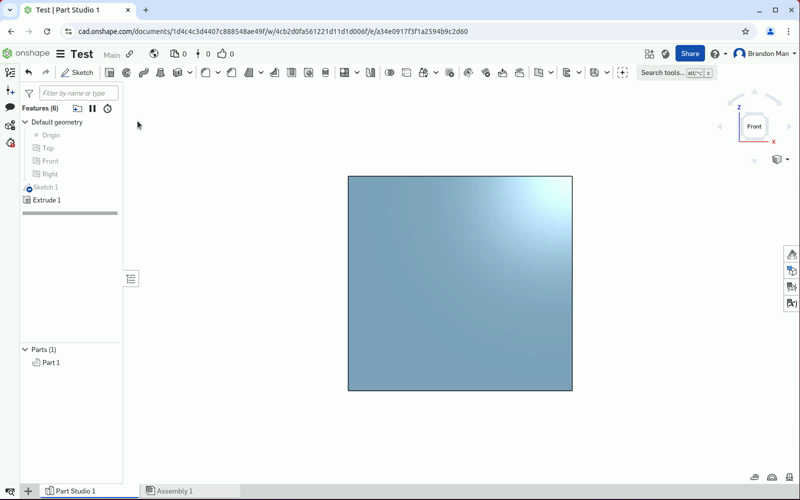
key(shift+h)
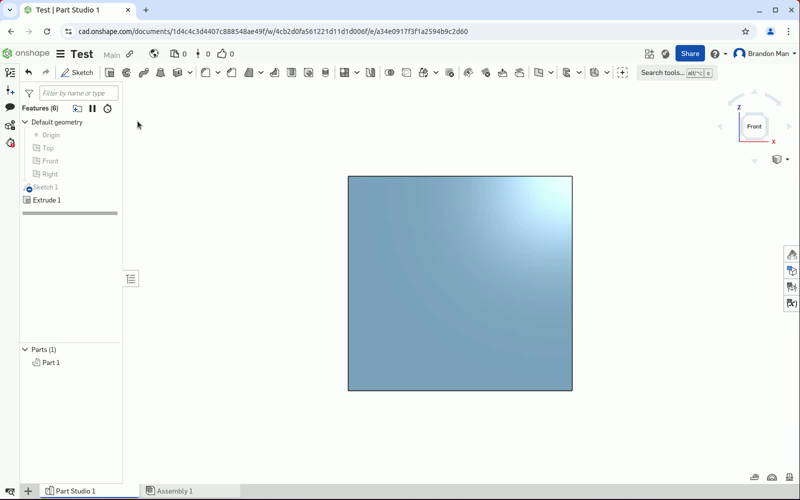
key(shift+h)
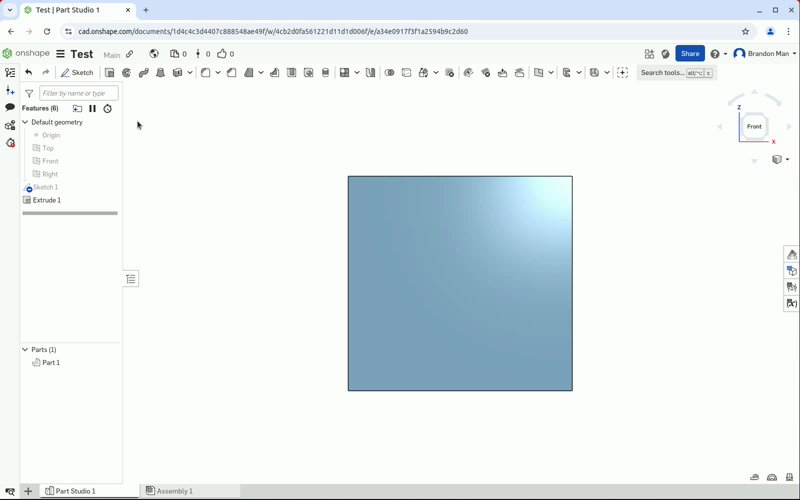
mouse_move(73, 189)
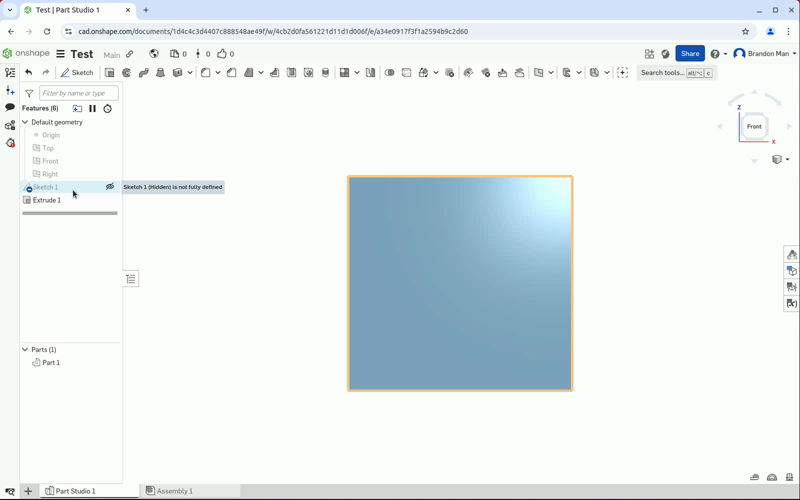
click(73, 189)
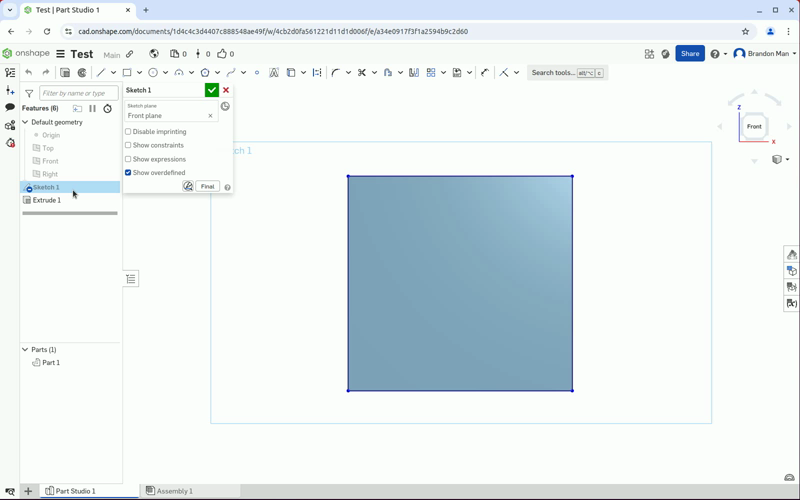
mouse_move(229, 92)
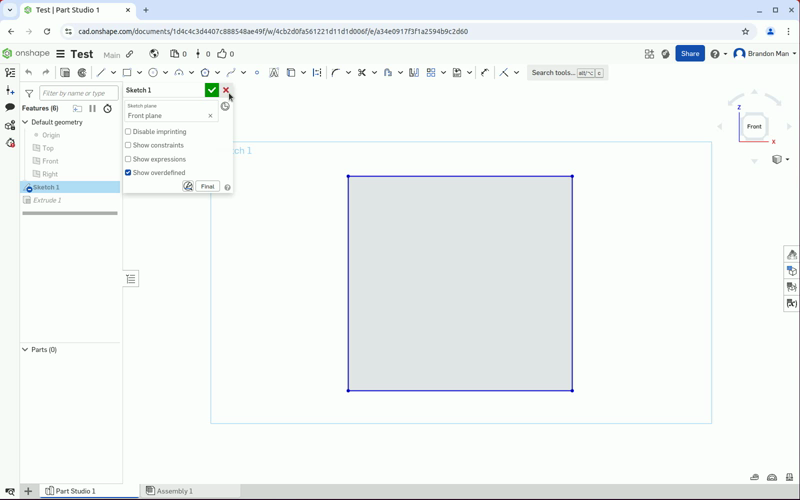
click(229, 92)
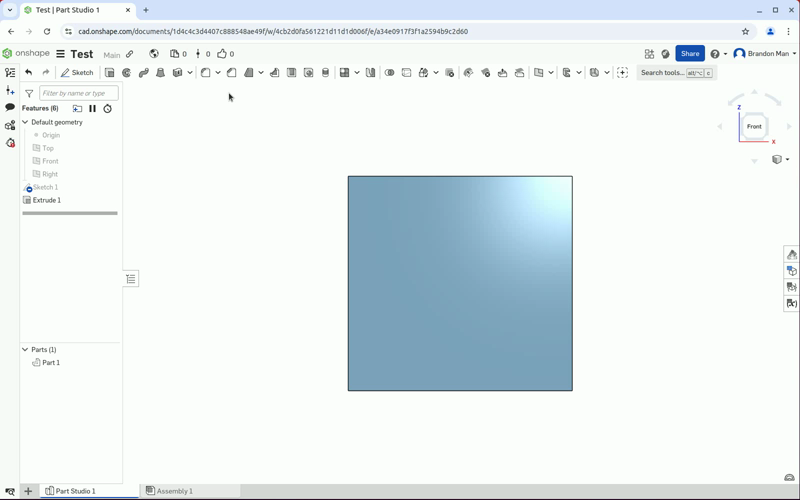
mouse_move(541, 75)
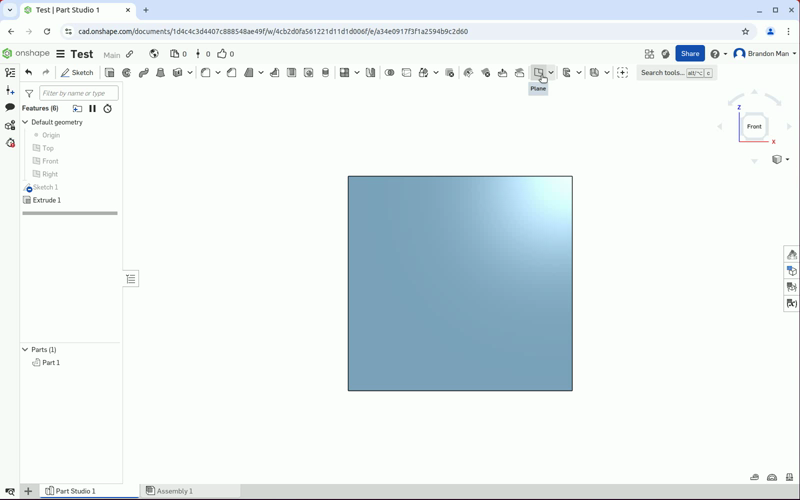
click(541, 75)
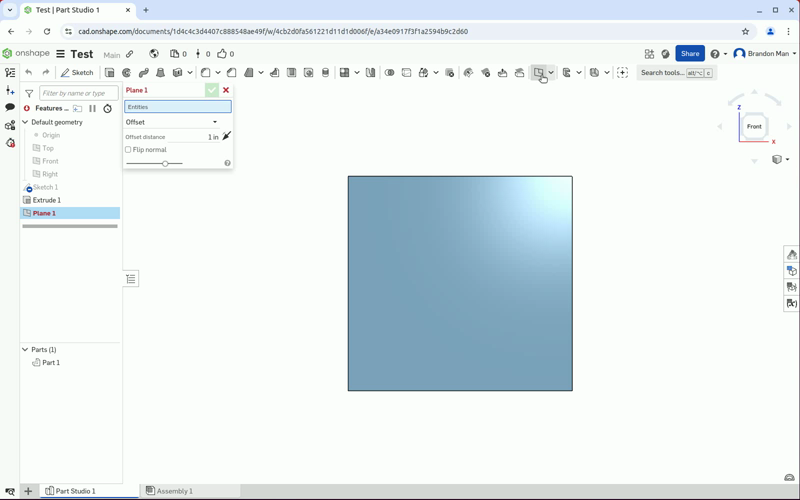
mouse_move(73, 163)
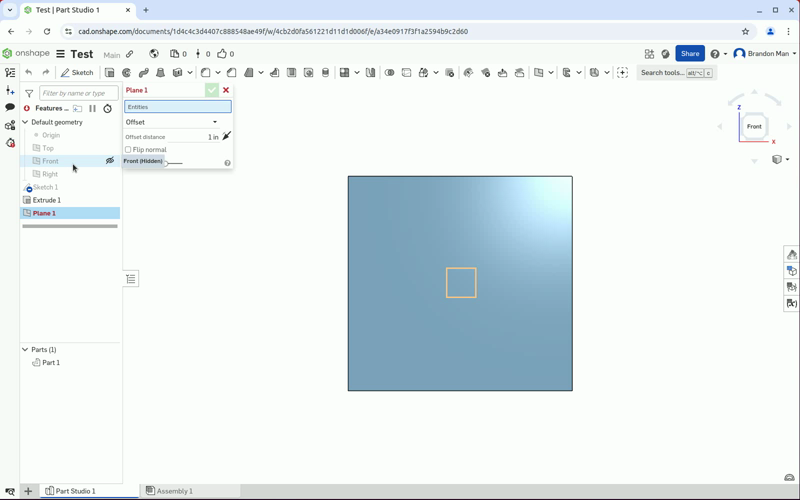
click(73, 163)
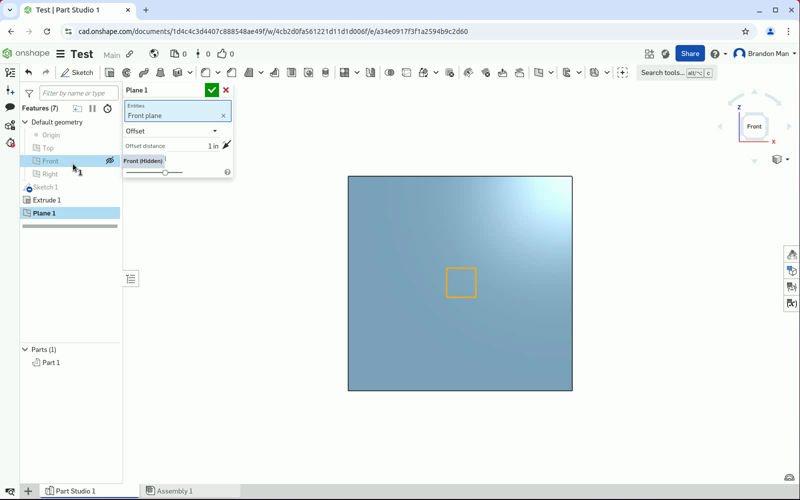
key(tab, 2)
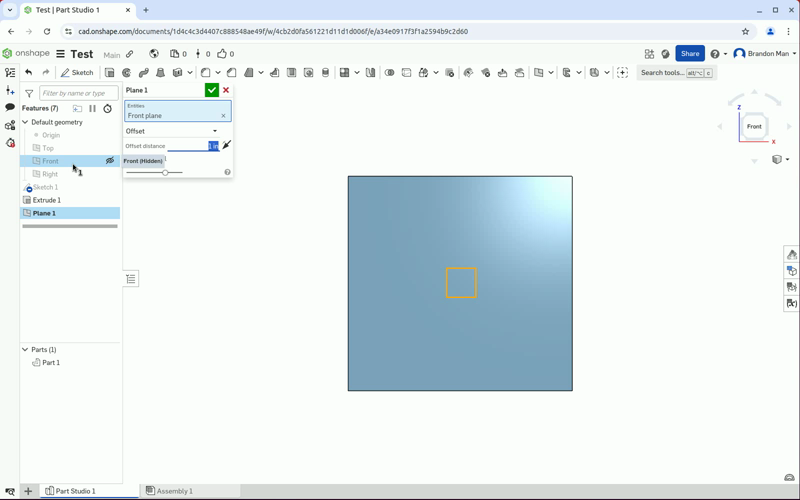
text(1.91)
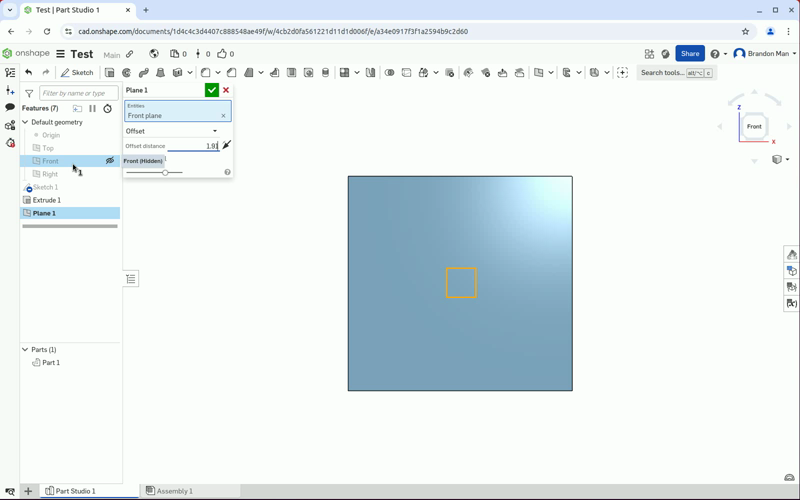
key(enter, 2)
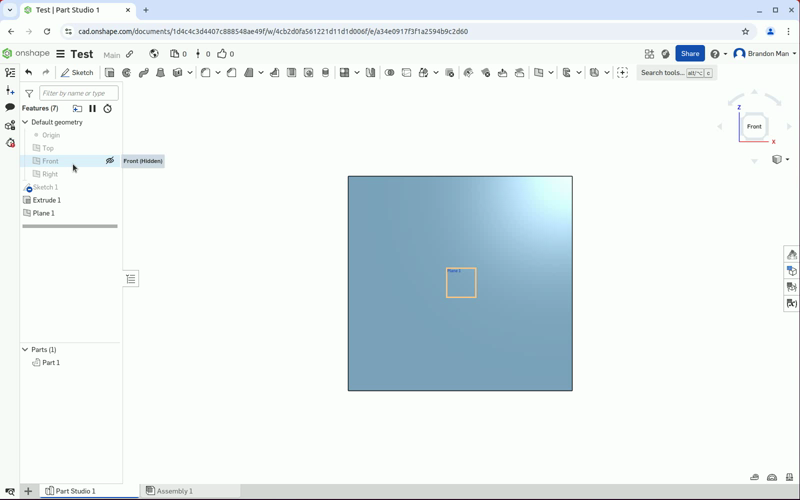
key(shift+s)
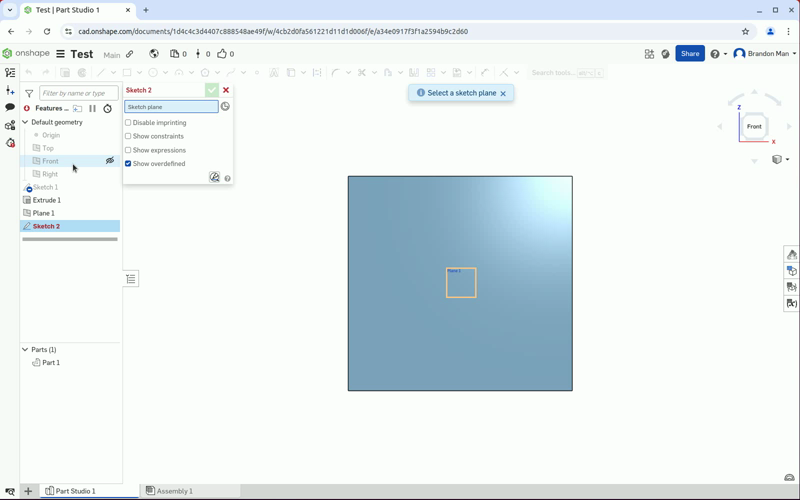
mouse_move(73, 215)
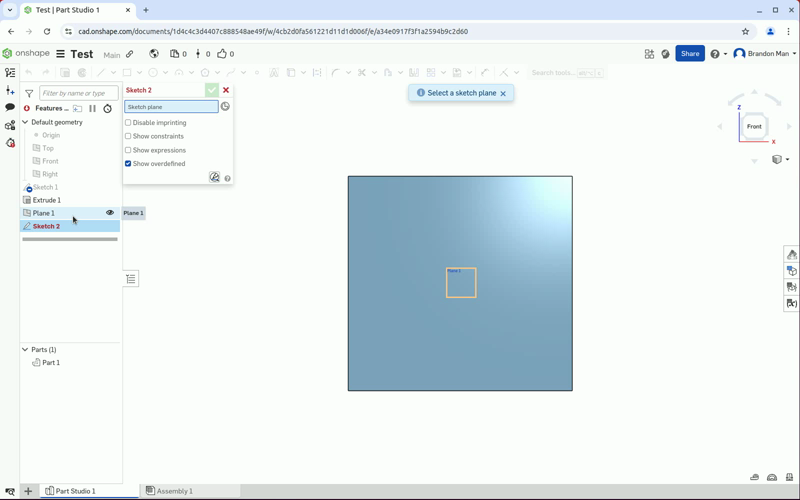
click(73, 215)
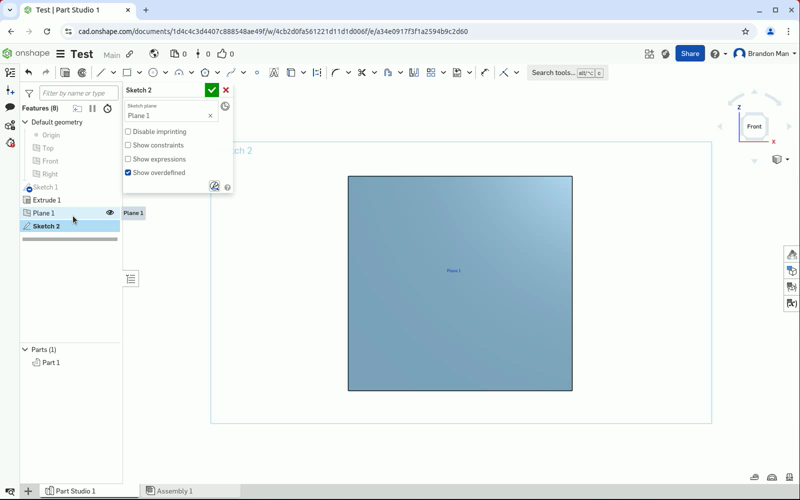
mouse_move(73, 352)
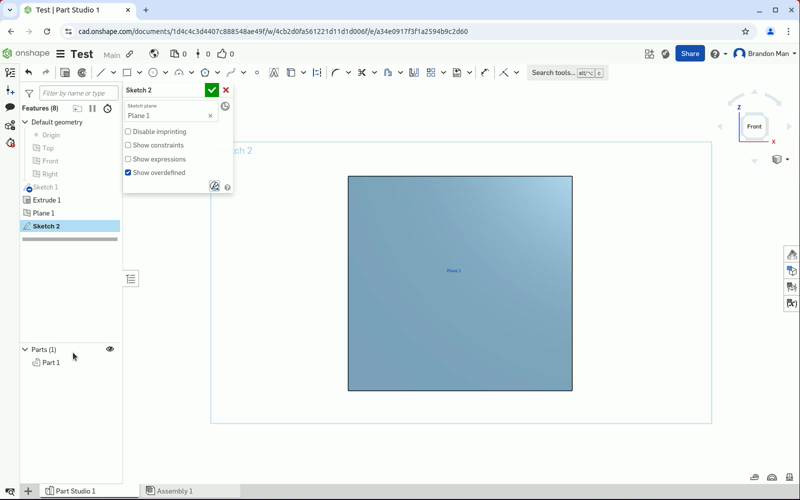
key(y)
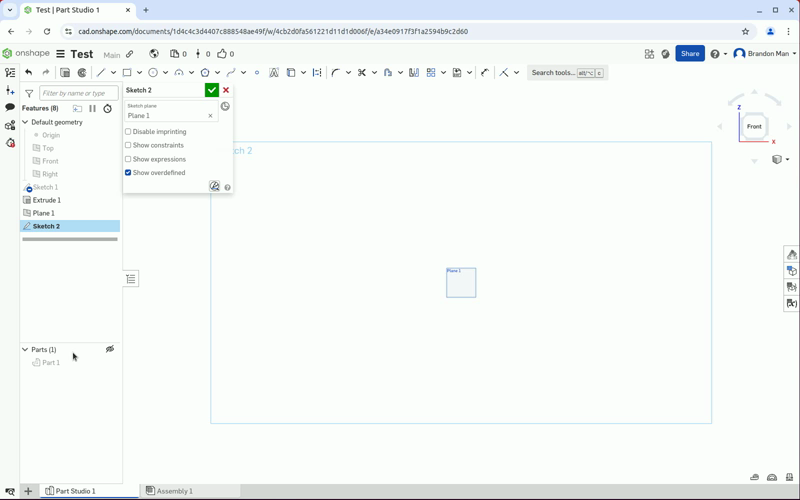
key(l)
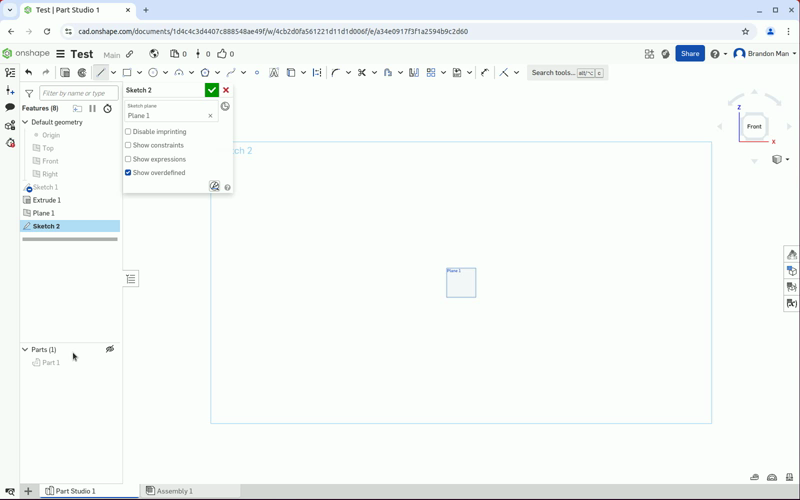
key_down(shift)
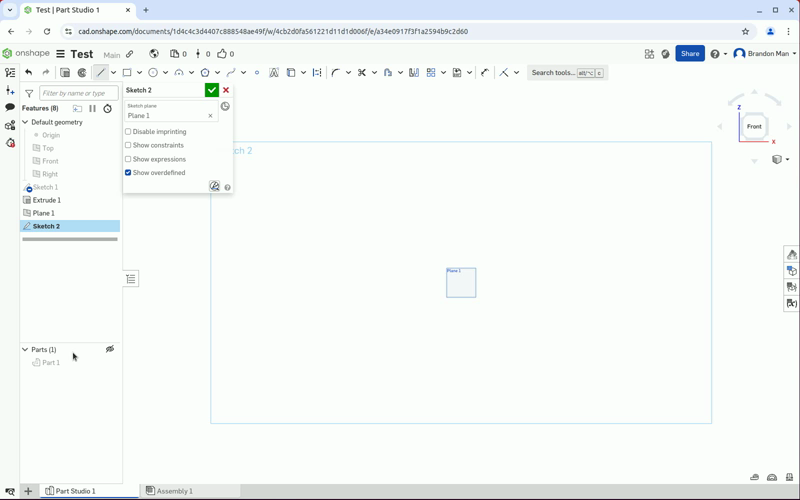
mouse_move(389, 336)
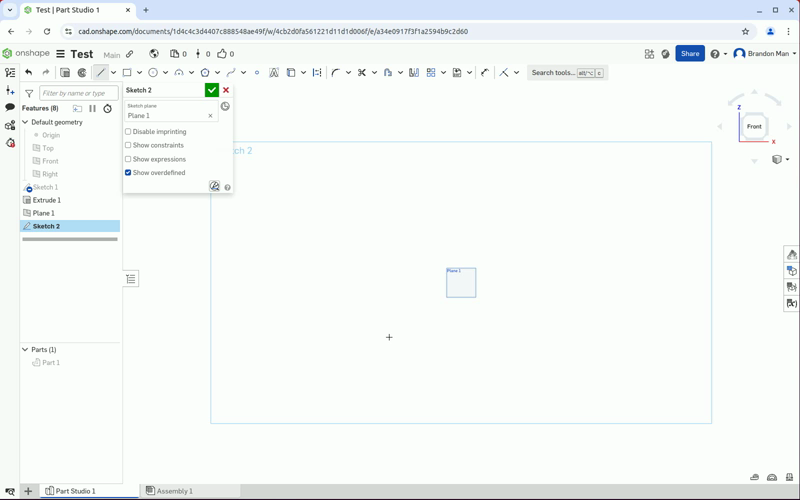
click(389, 336)
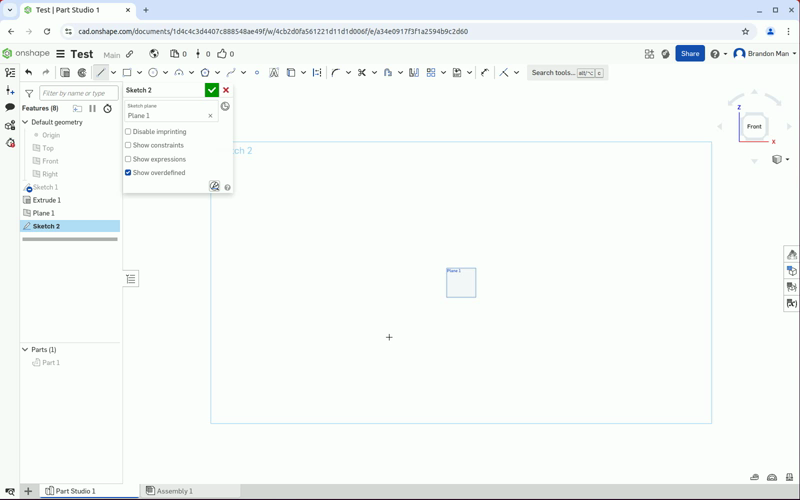
key_up(shift)
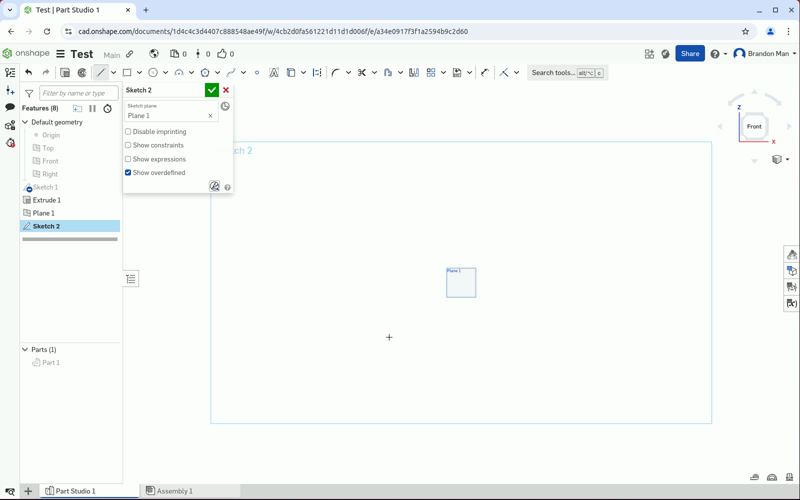
key_down(shift)
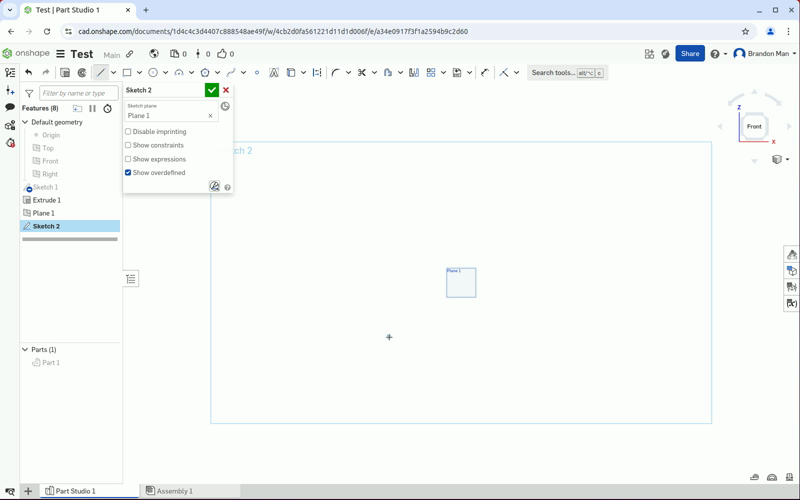
mouse_move(533, 336)
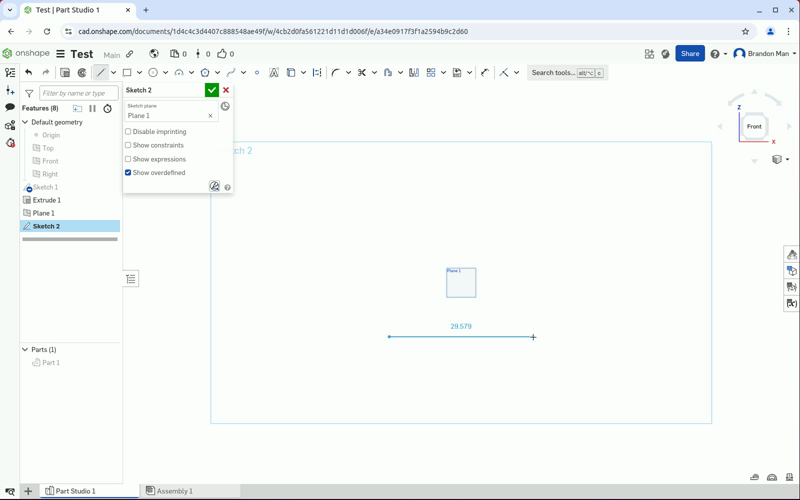
click(533, 336)
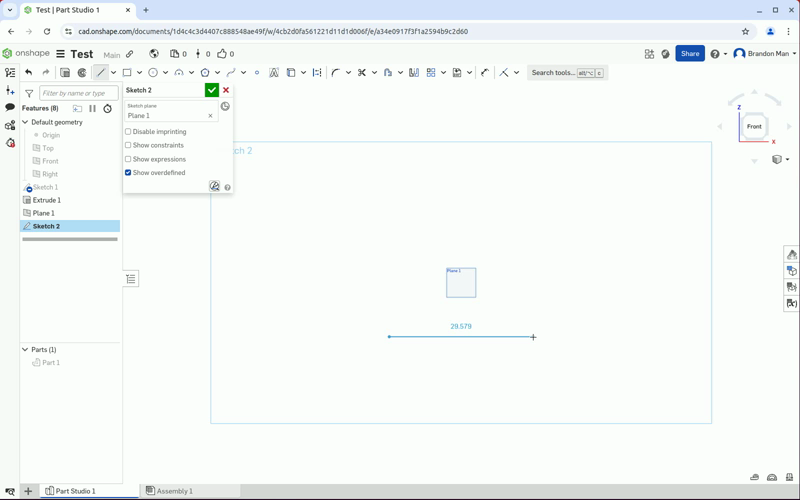
key_up(shift)
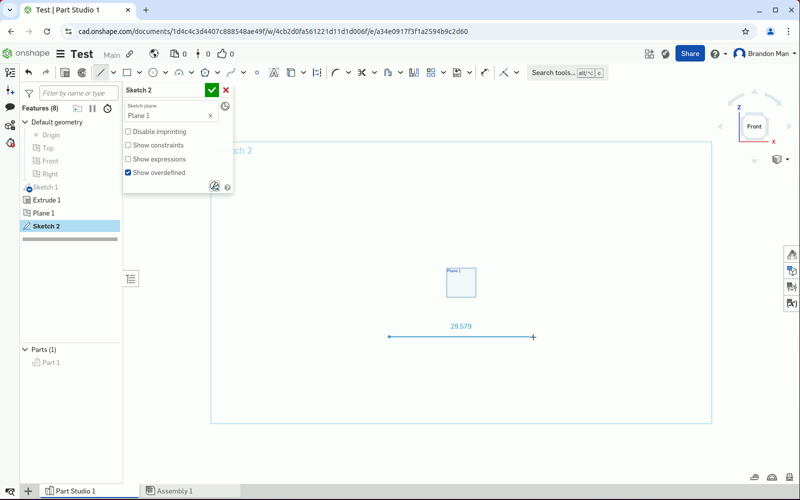
key_down(shift)
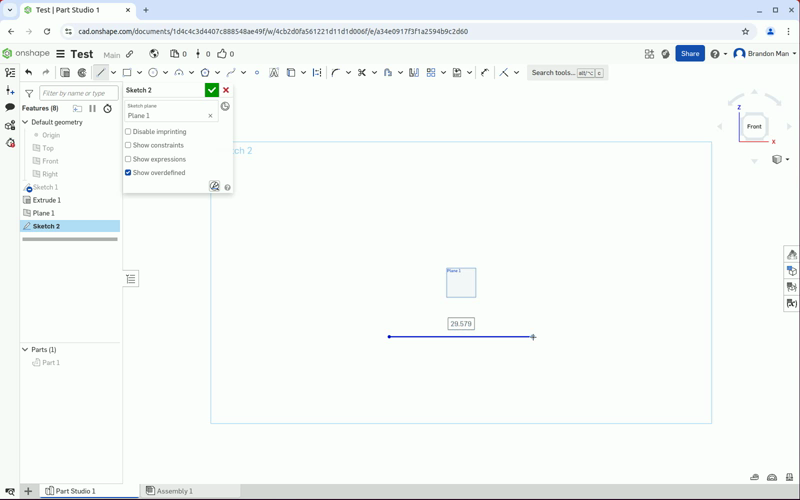
mouse_move(533, 229)
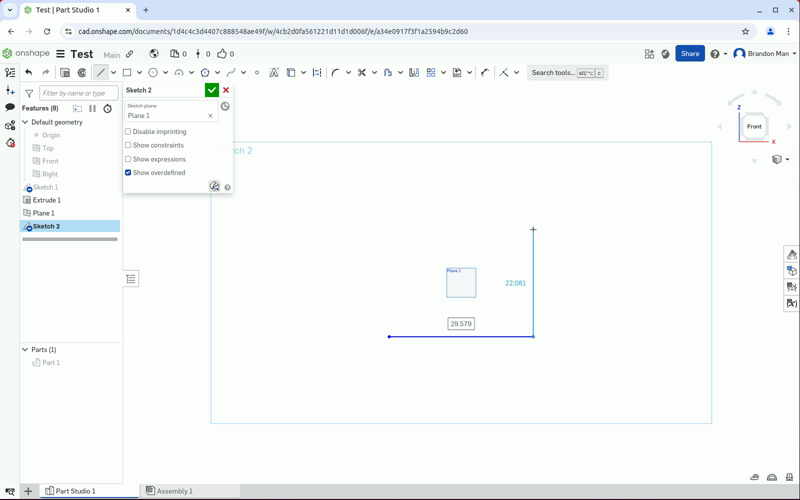
click(533, 229)
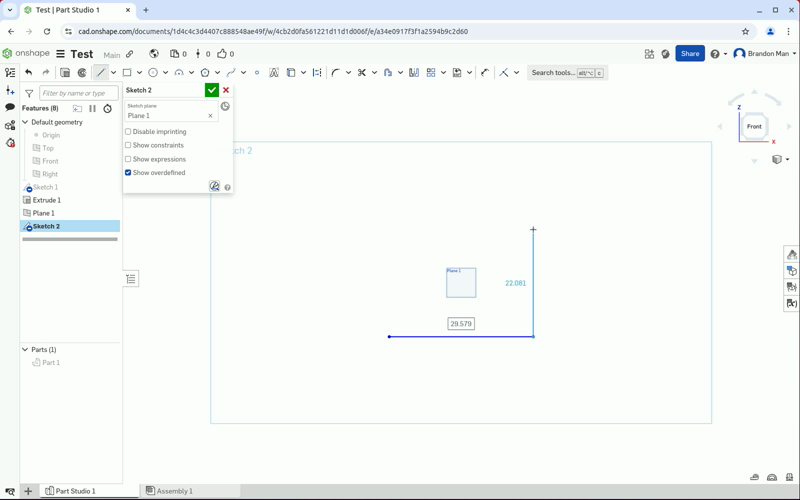
key_up(shift)
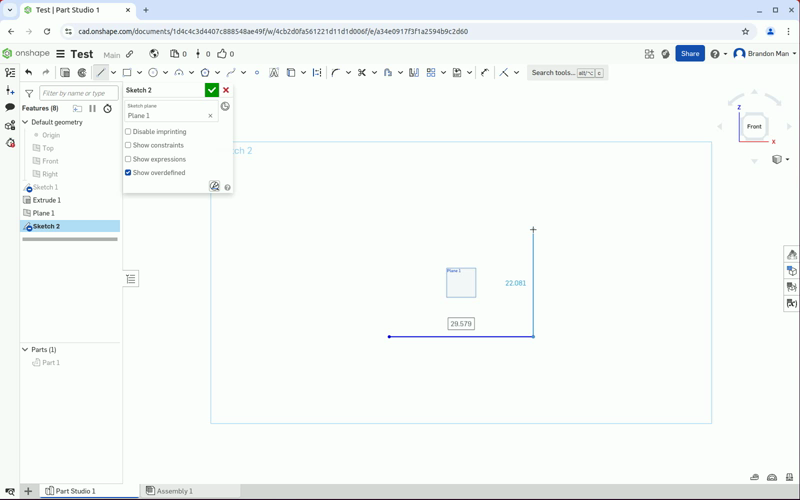
key_down(shift)
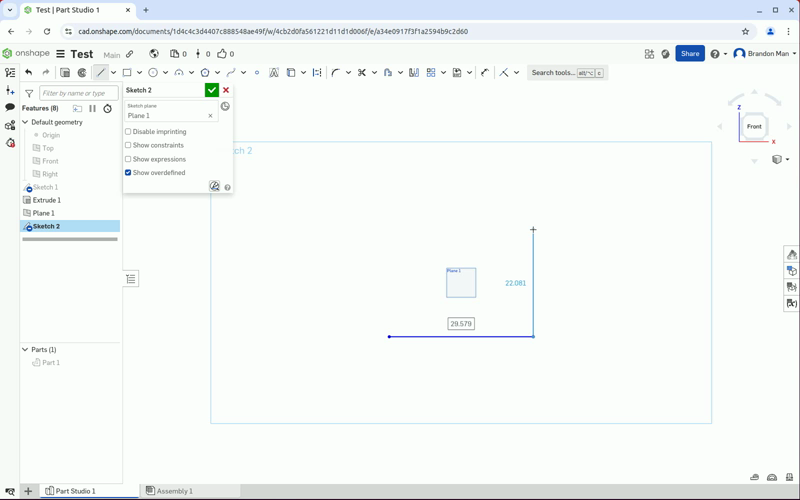
mouse_move(389, 229)
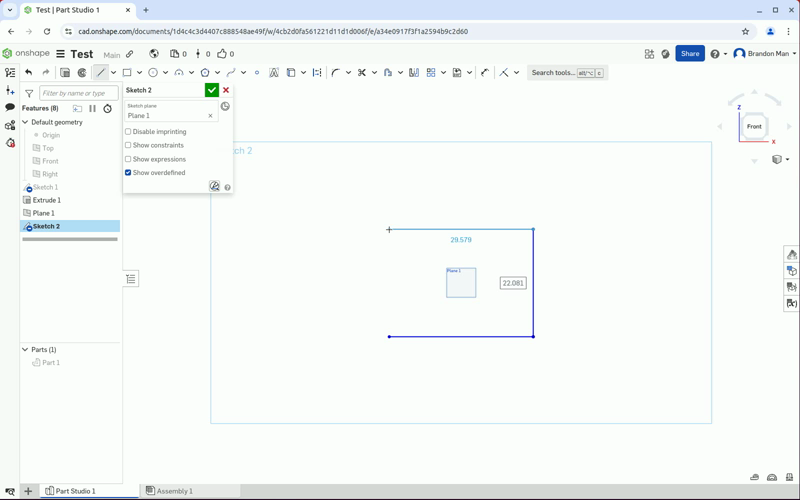
click(389, 229)
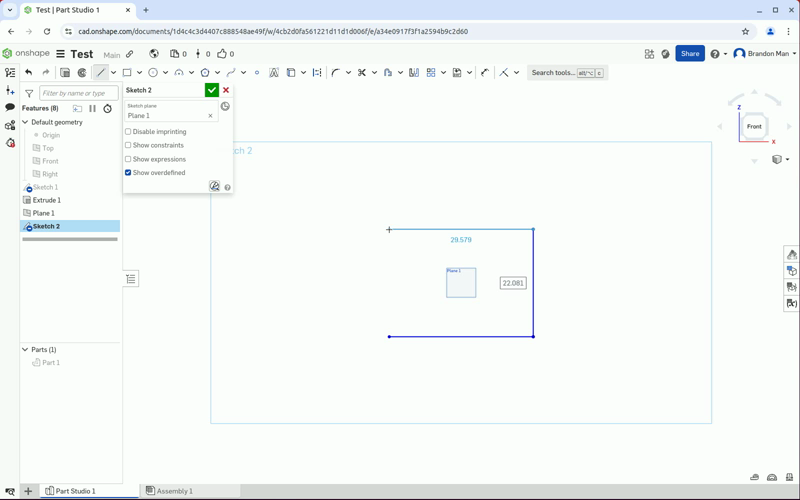
key_up(shift)
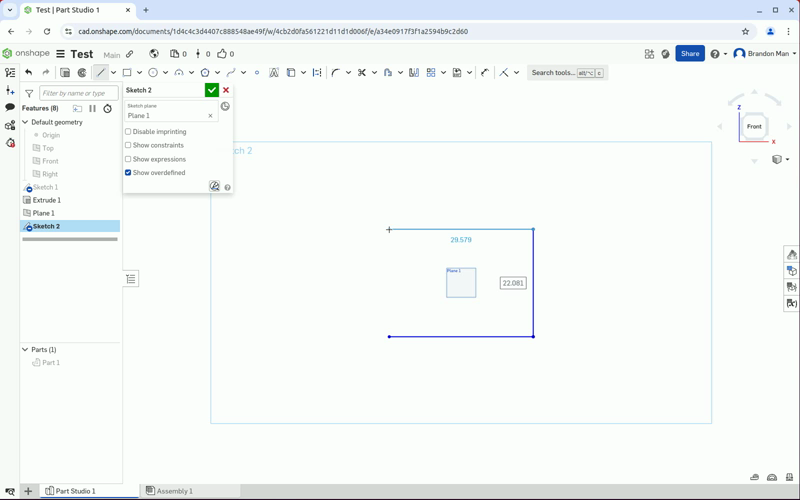
key_down(shift)
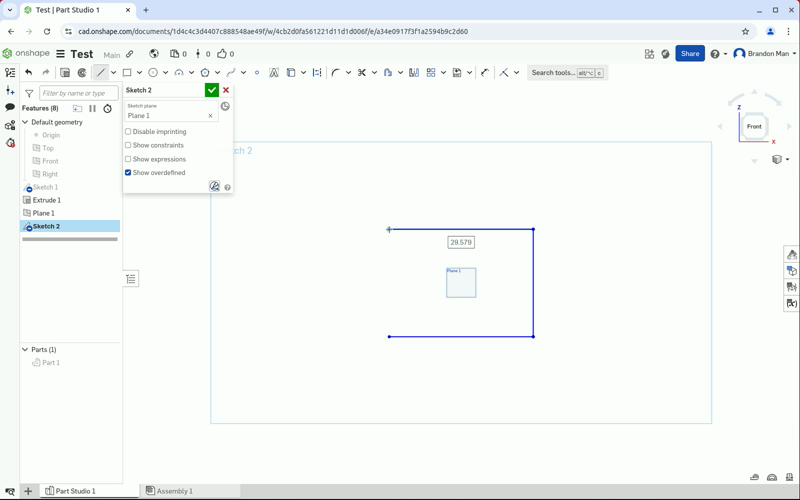
mouse_move(389, 336)
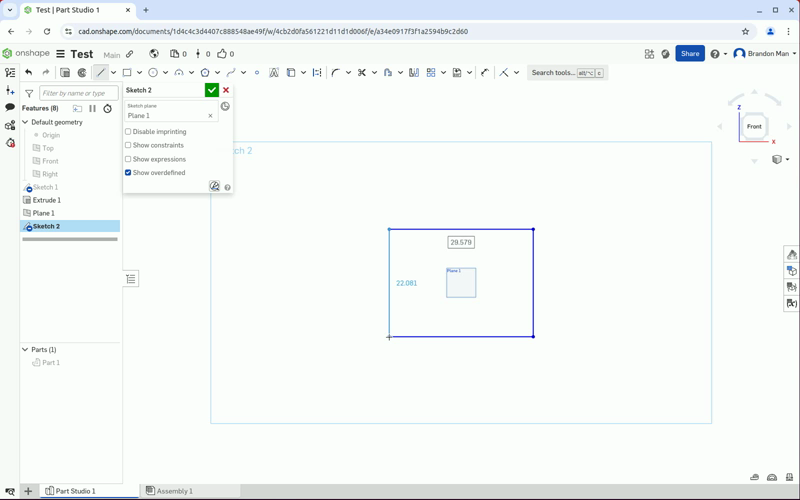
key_up(shift)
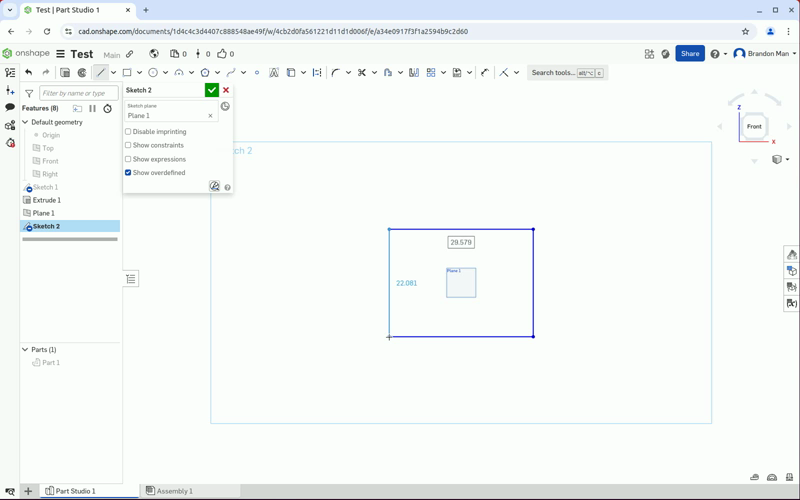
click(389, 336)
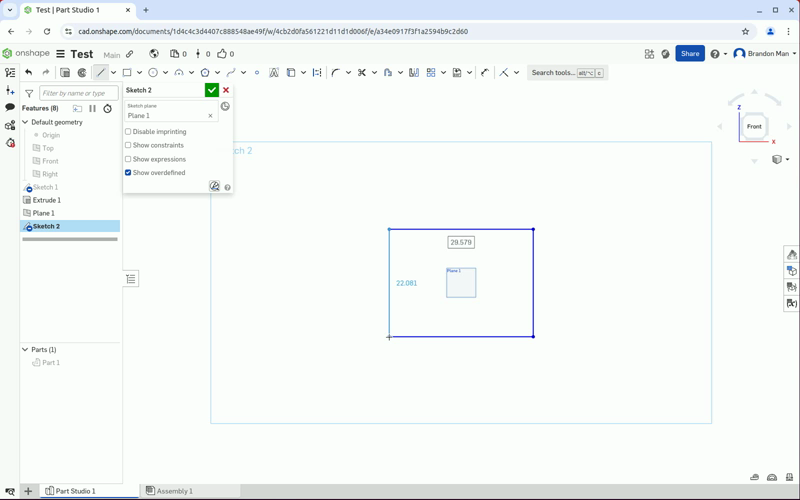
key(esc)
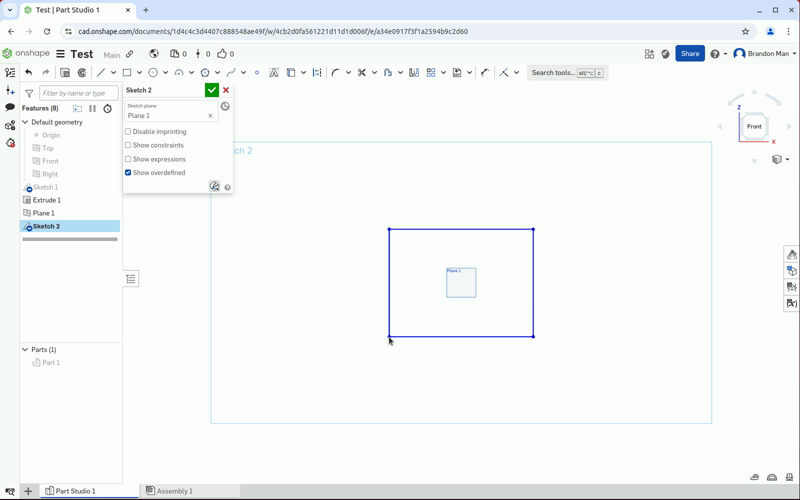
mouse_move(503, 286)
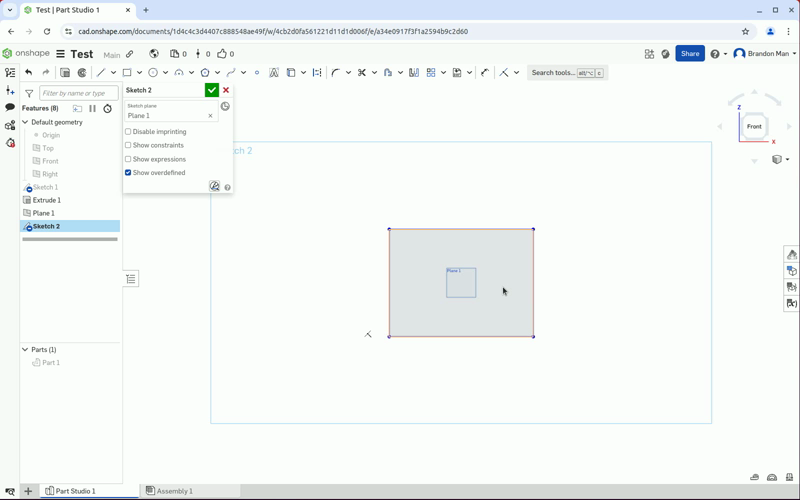
click(503, 286)
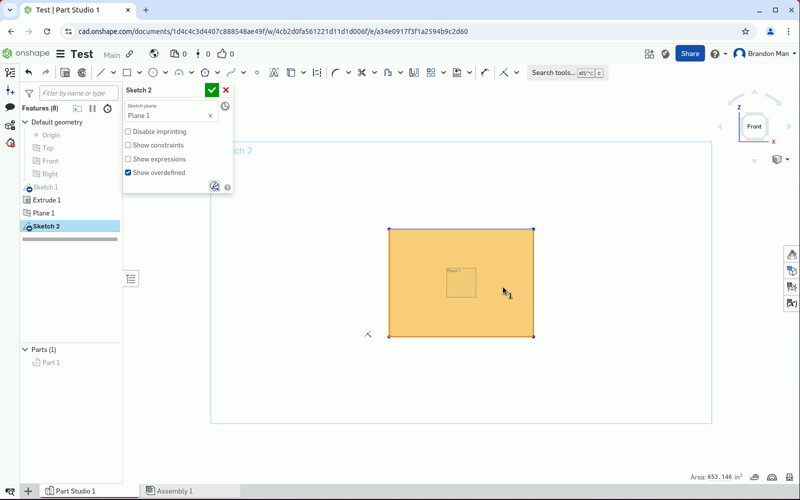
mouse_move(73, 352)
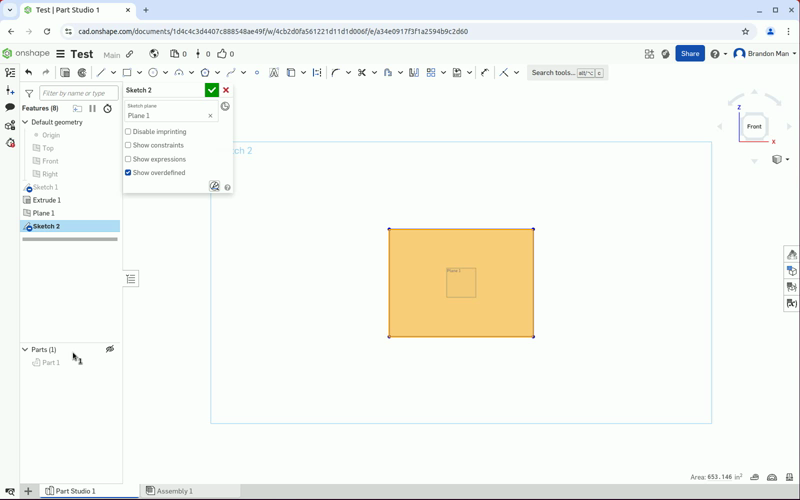
key(shift+y)
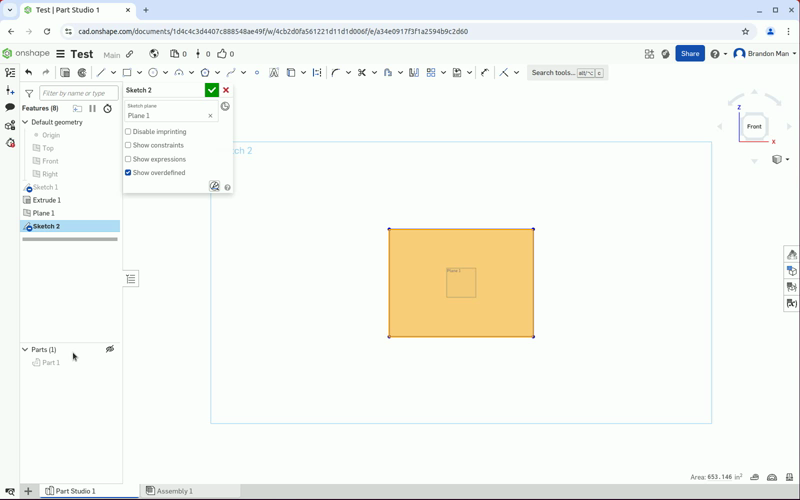
key(shift+e)
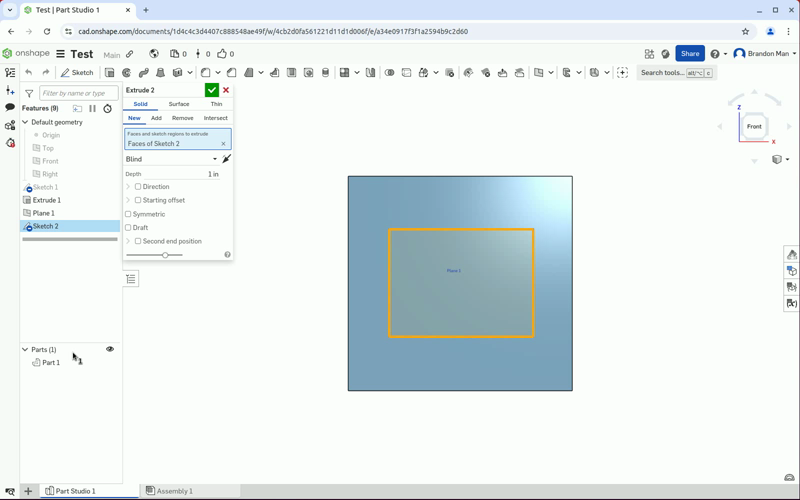
mouse_move(143, 106)
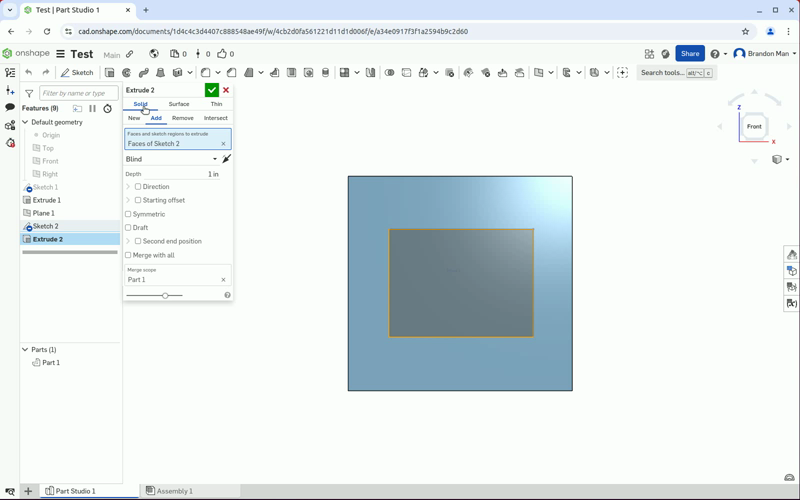
click(143, 106)
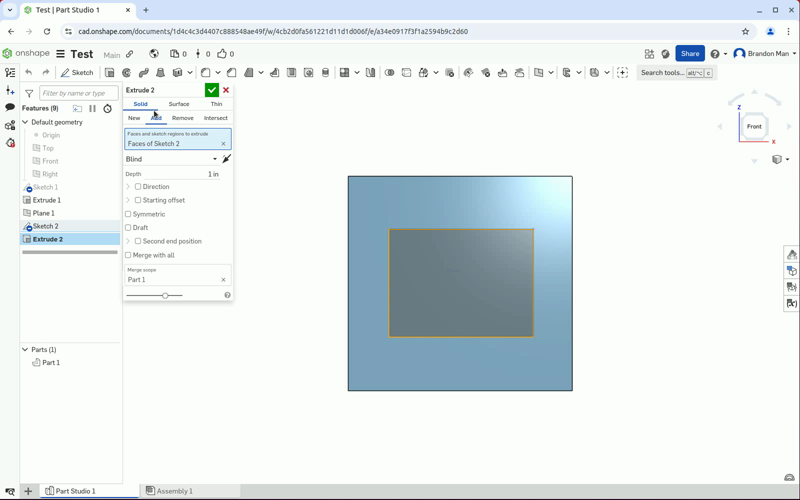
mouse_move(186, 120)
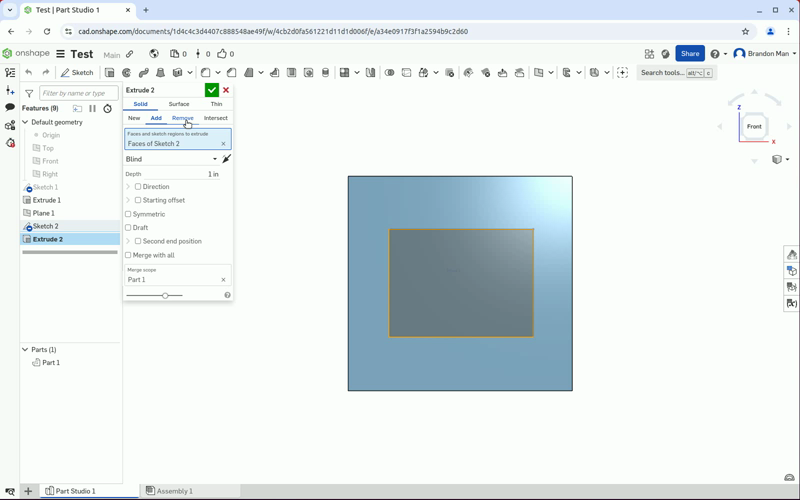
click(186, 120)
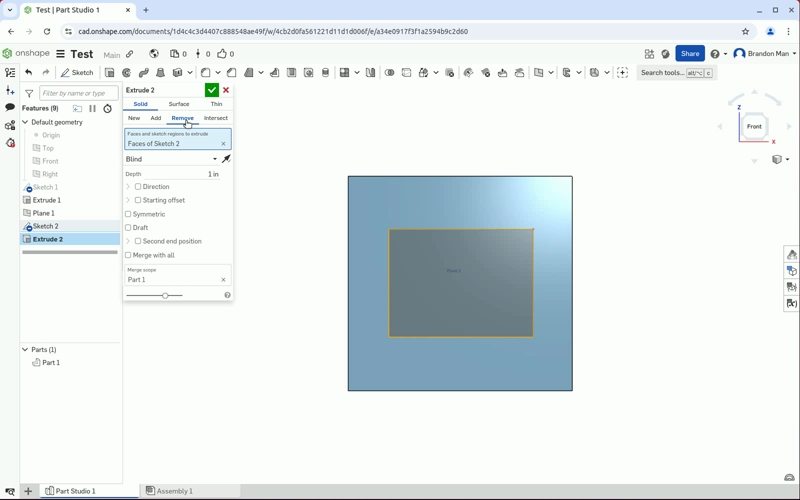
key(tab, 4)
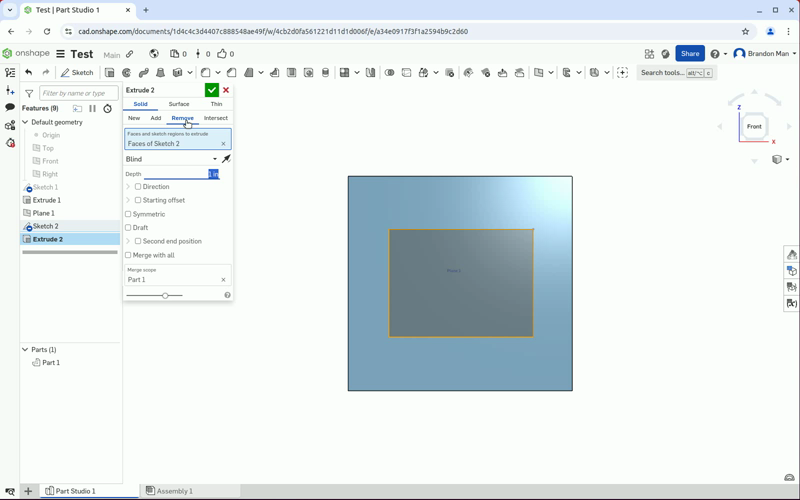
text(2.407)
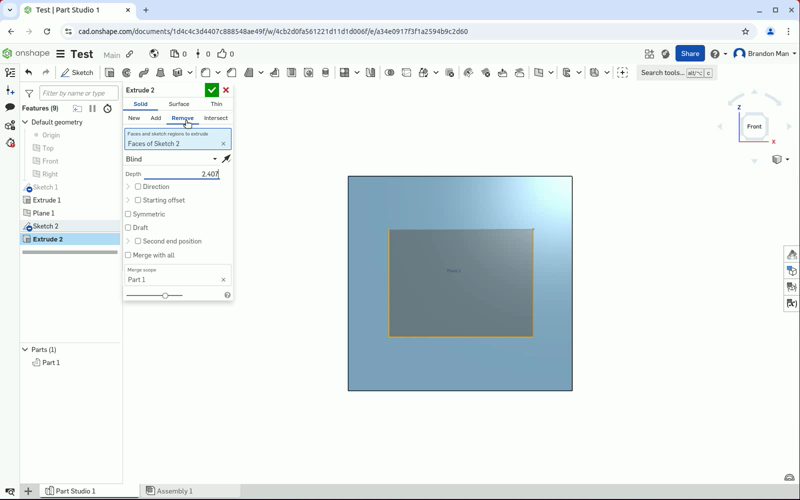
key(tab, 6)
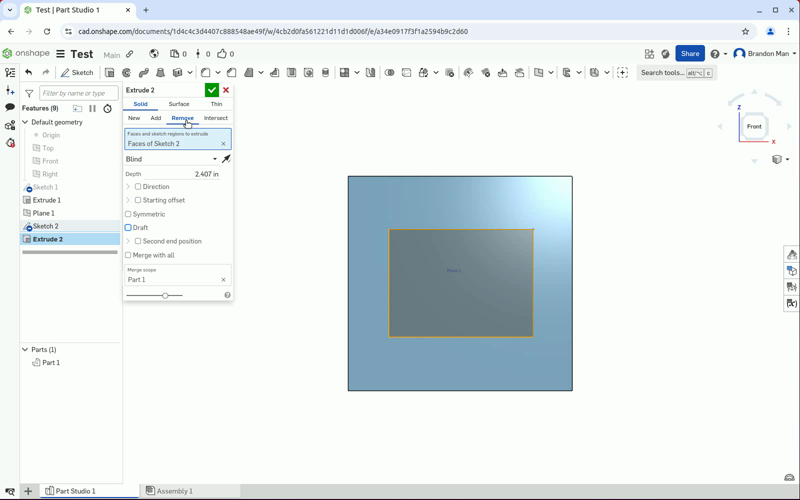
key(space)
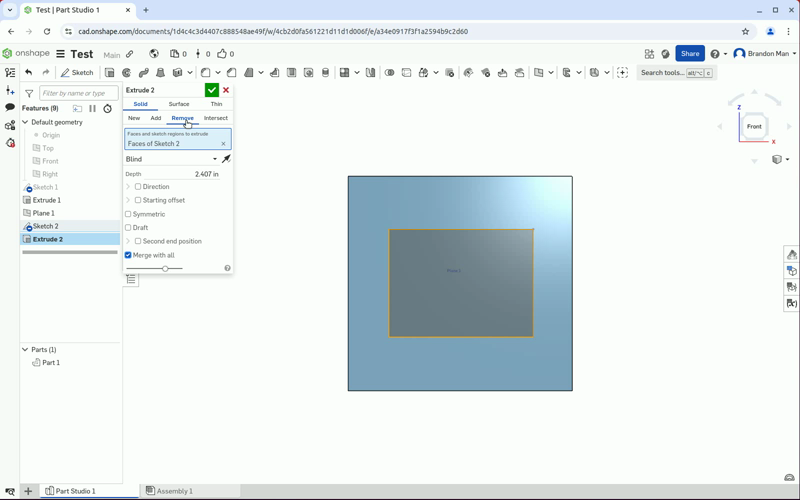
key(enter)
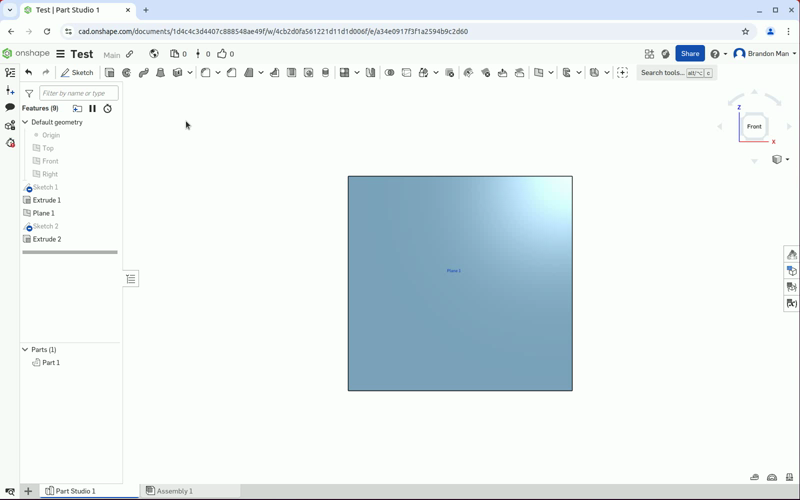
key(shift+h)
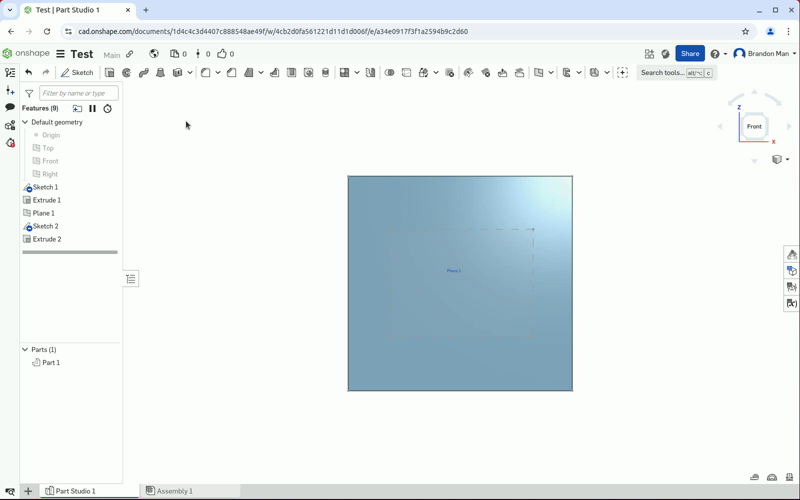
key(shift+h)
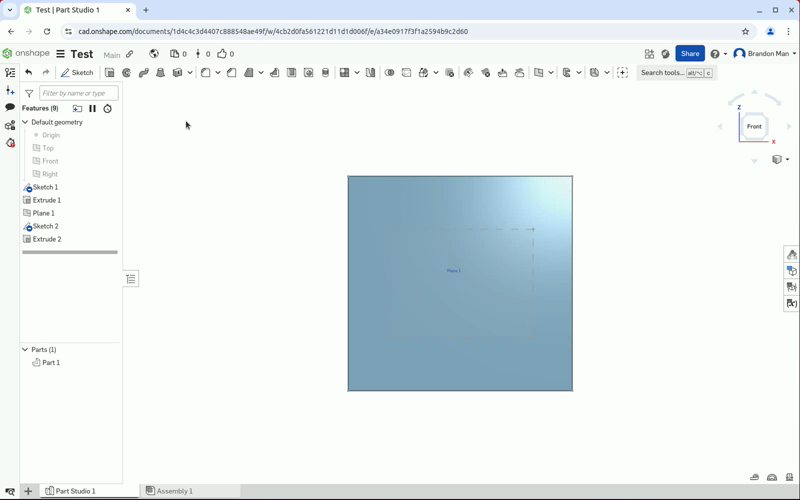
key(shift+7)
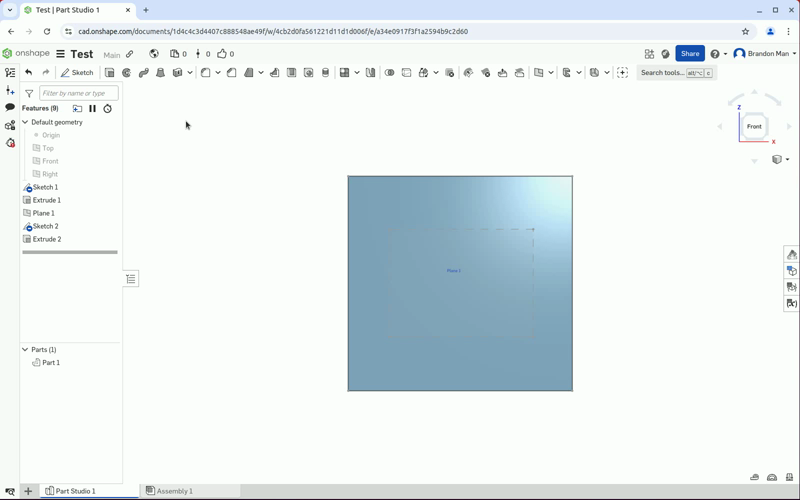
key(left, 2)
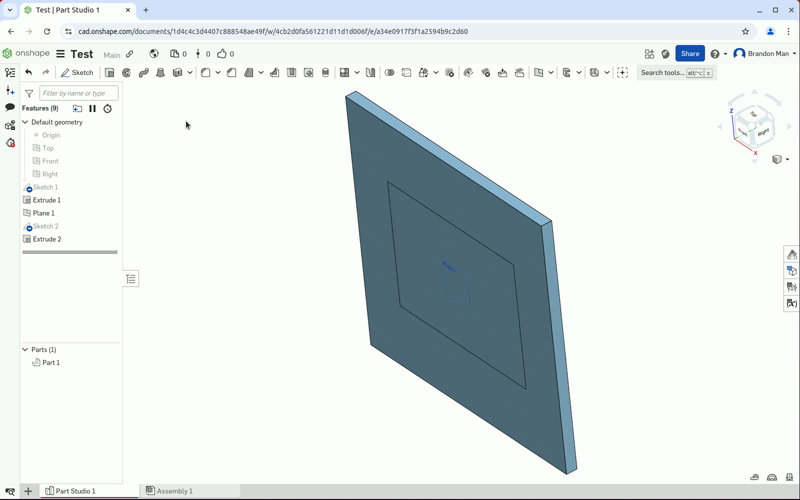
key(down, 2)
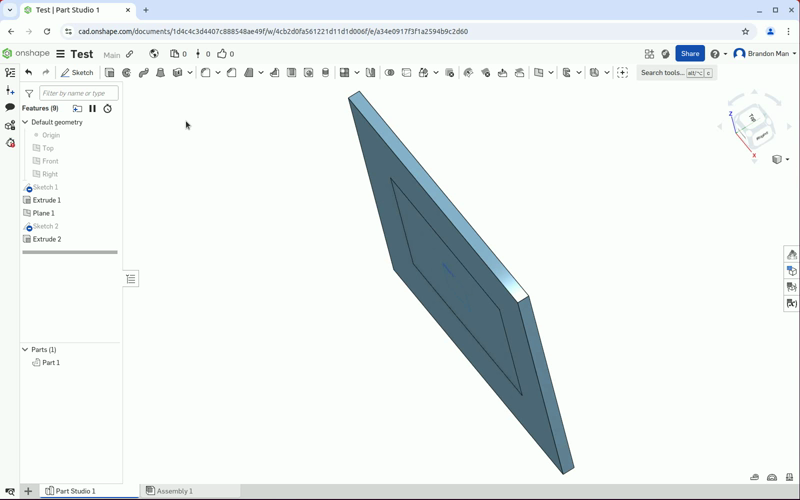
key(up, 2)
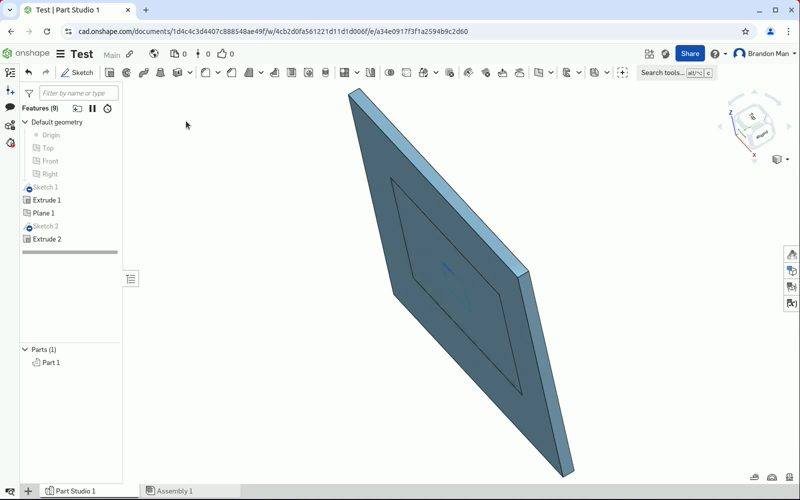
key(right, 2)
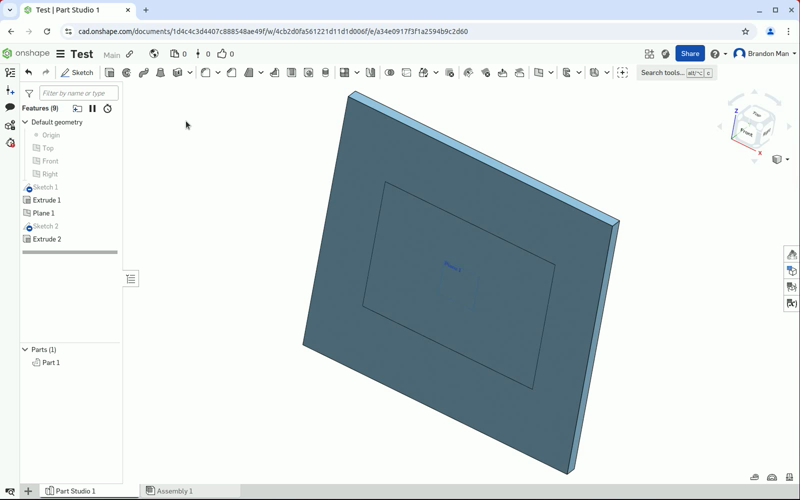
mouse_move(73, 189)
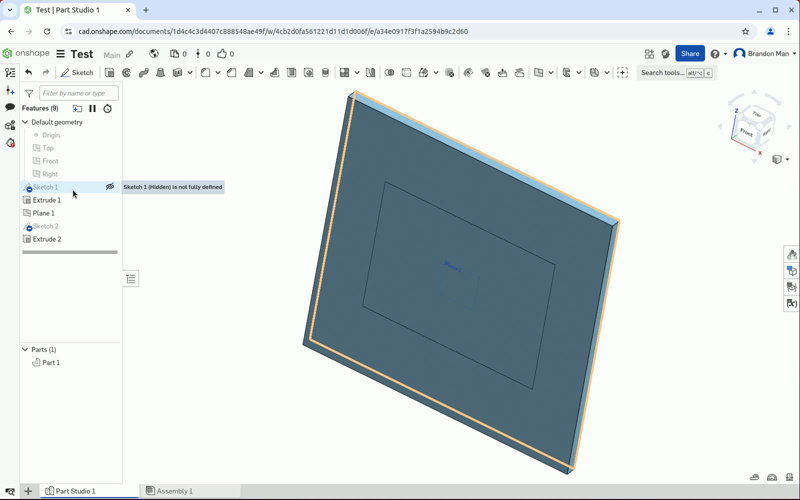
click(73, 189)